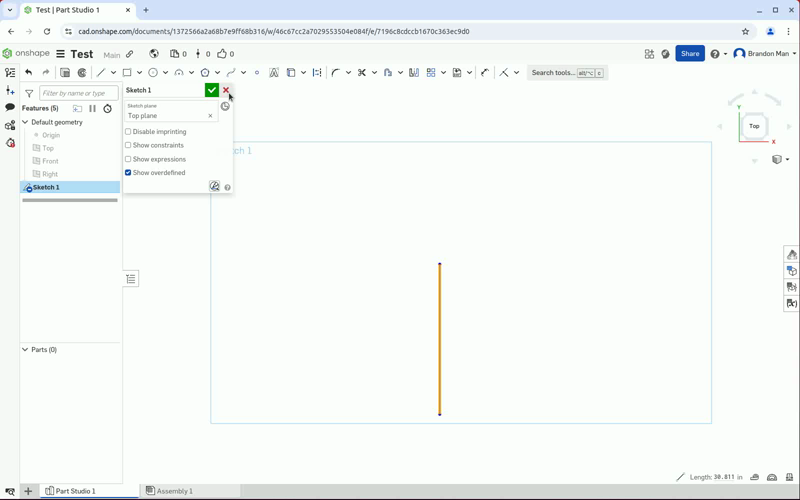
key(shift+h)
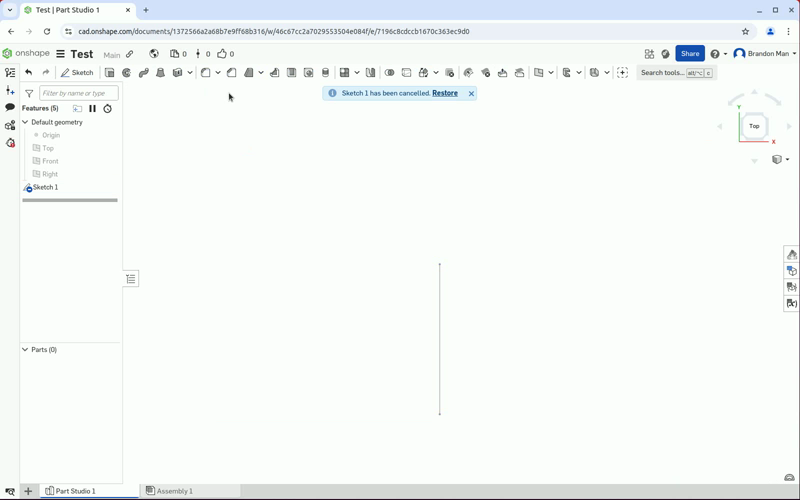
key(shift+s)
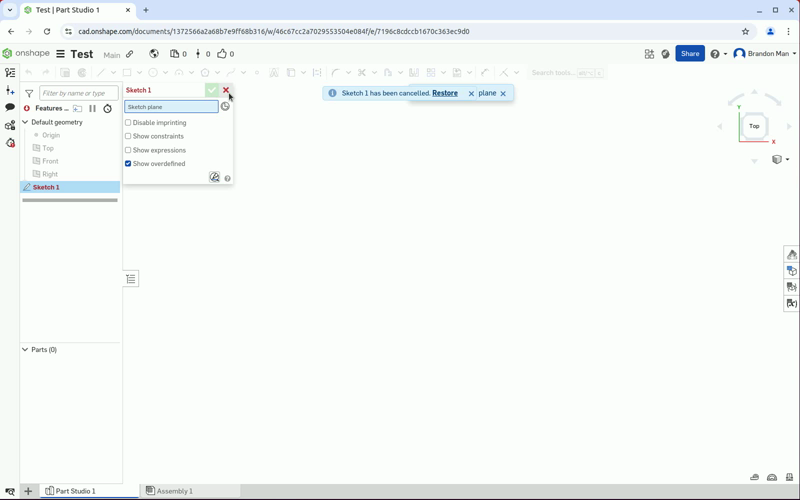
mouse_move(73, 150)
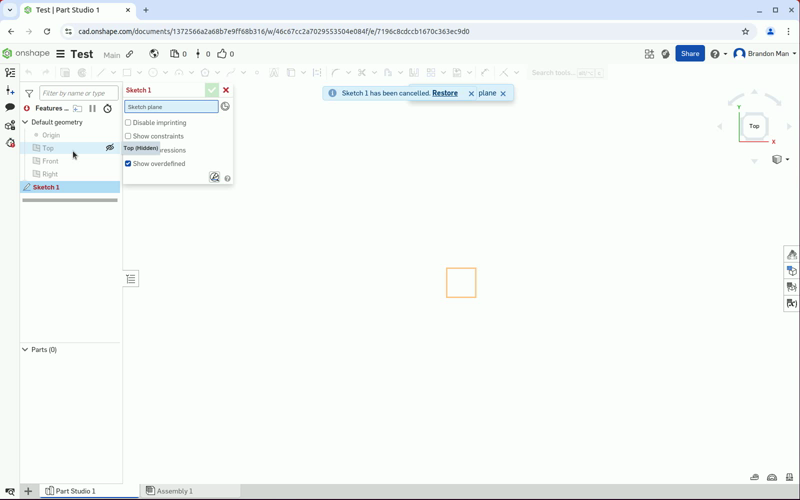
click(73, 150)
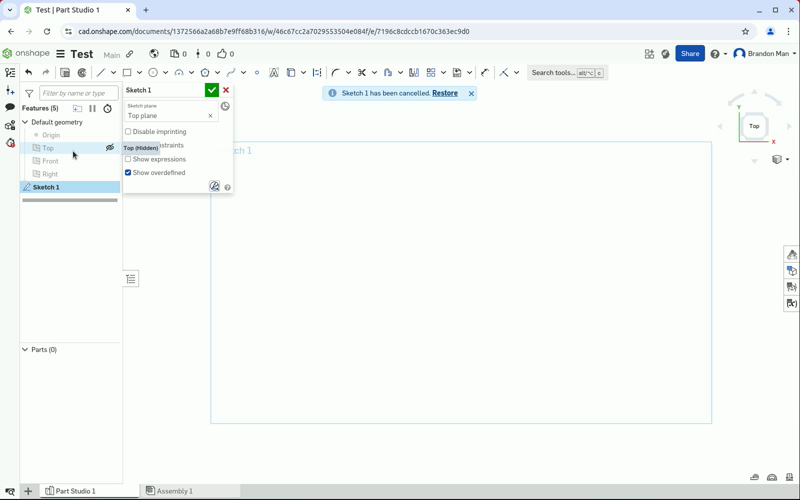
mouse_move(73, 352)
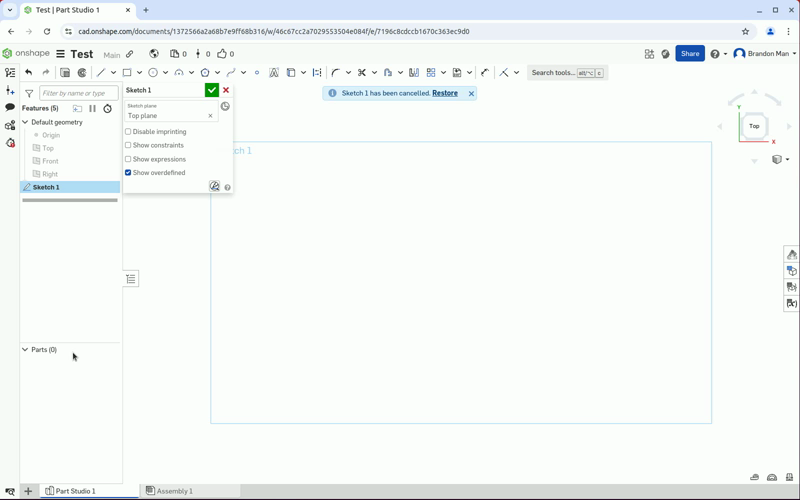
key(y)
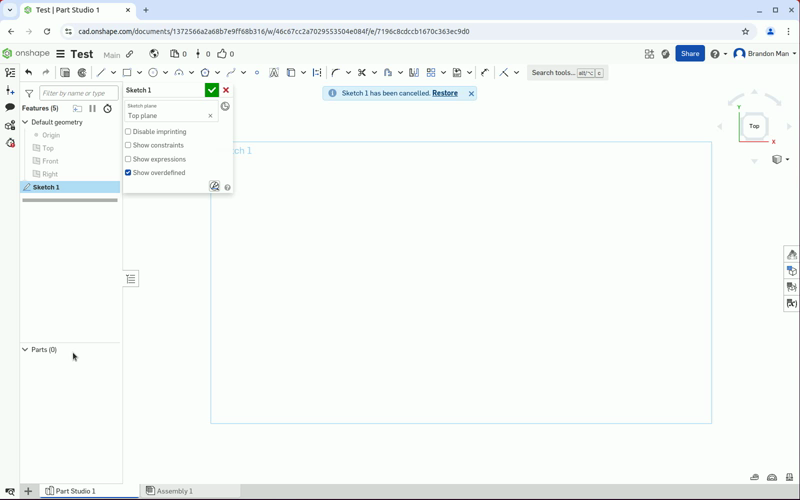
key(l)
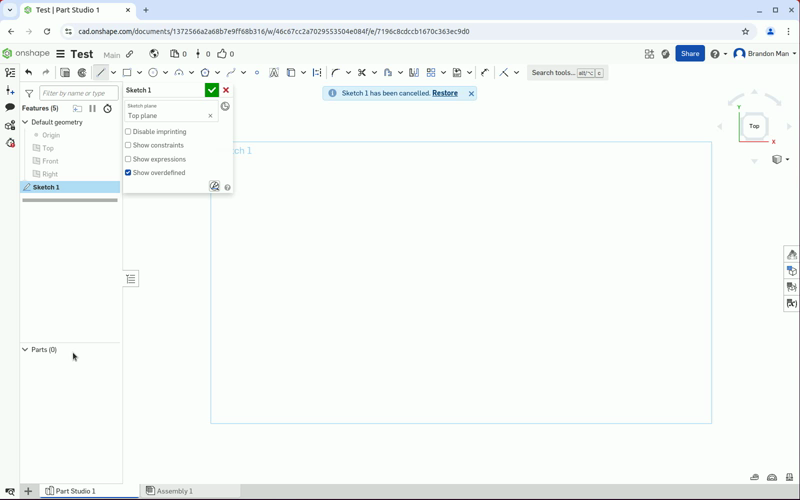
key_down(shift)
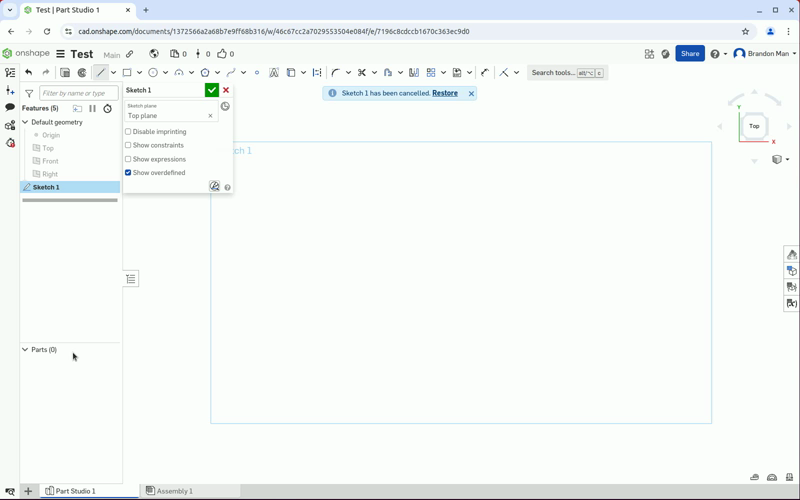
mouse_move(432, 351)
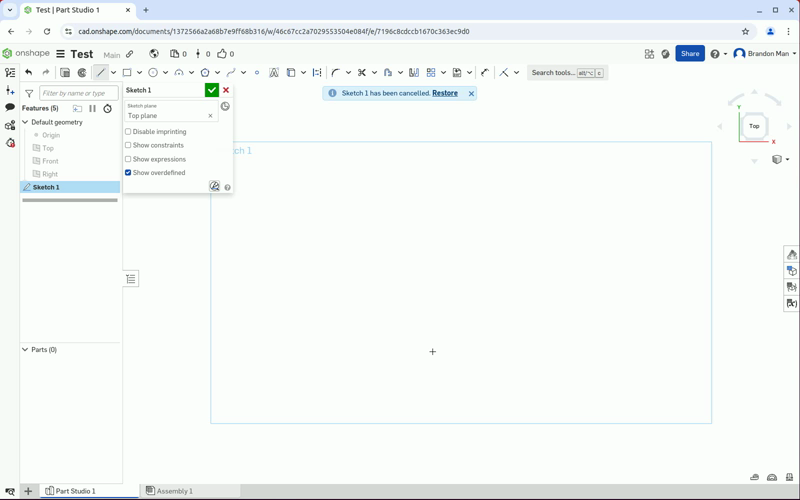
click(432, 351)
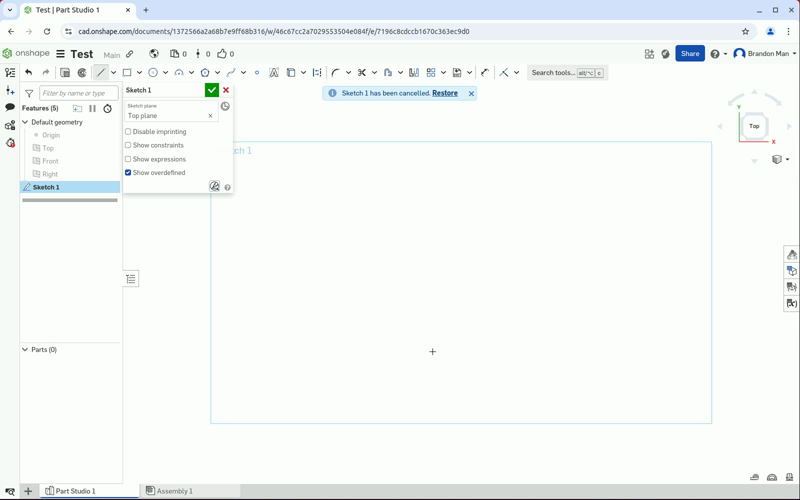
key_up(shift)
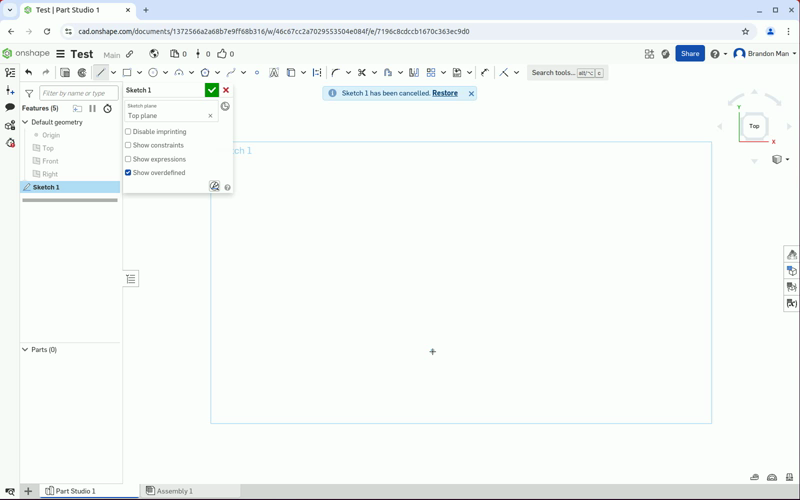
key_down(shift)
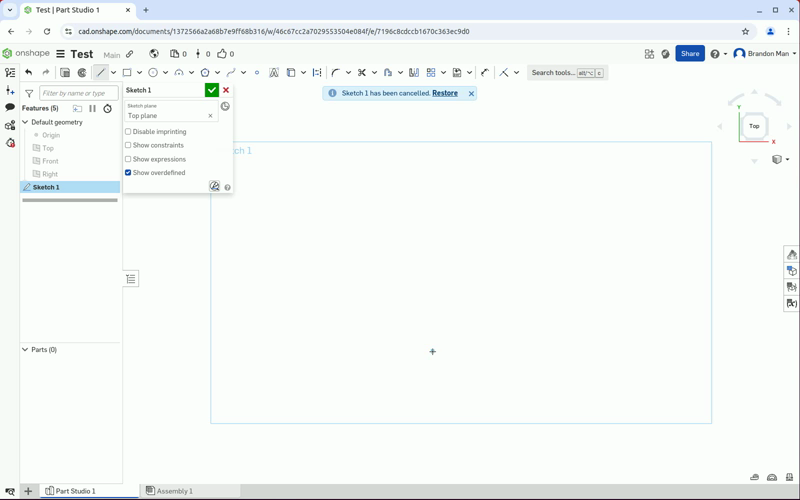
mouse_move(462, 351)
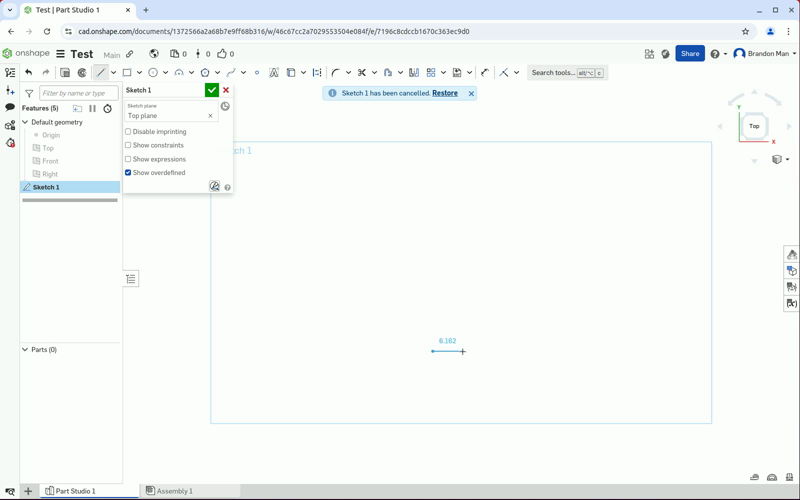
mouse_move(450, 351)
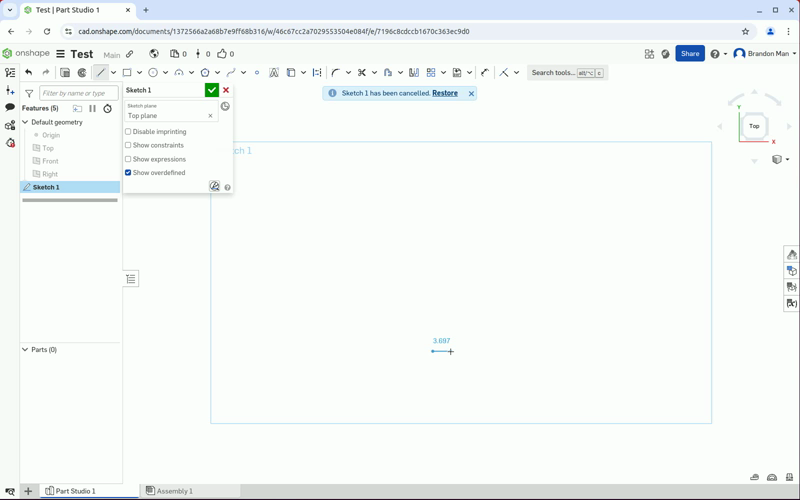
click(450, 351)
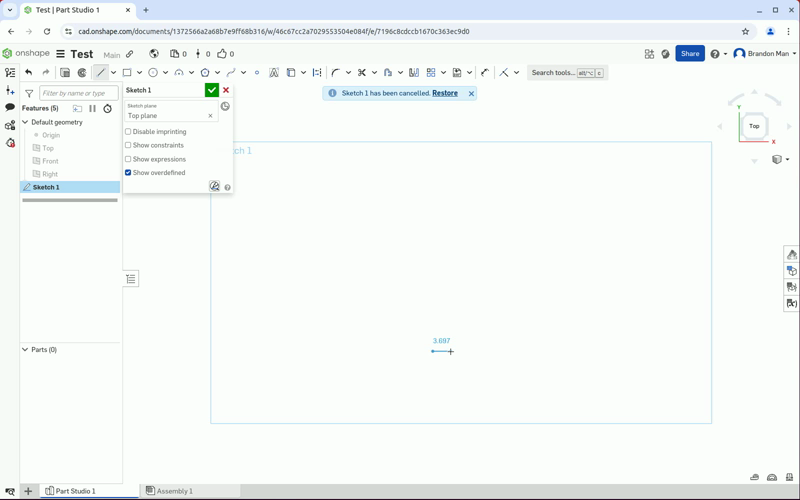
key_up(shift)
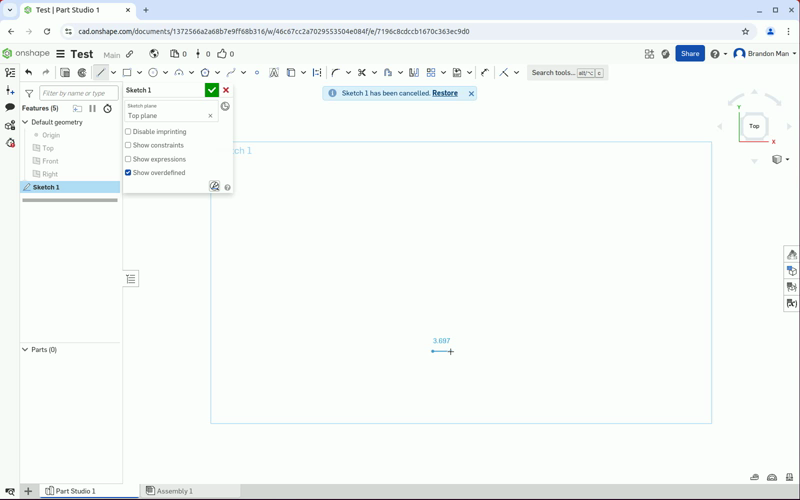
key_down(shift)
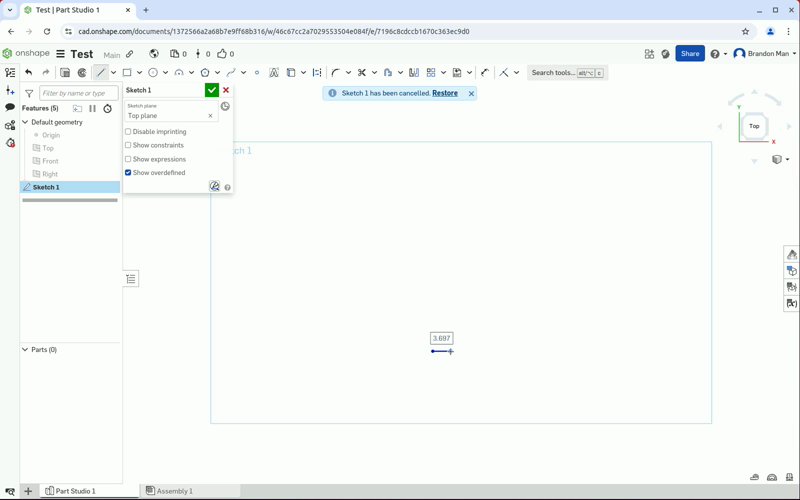
mouse_move(480, 351)
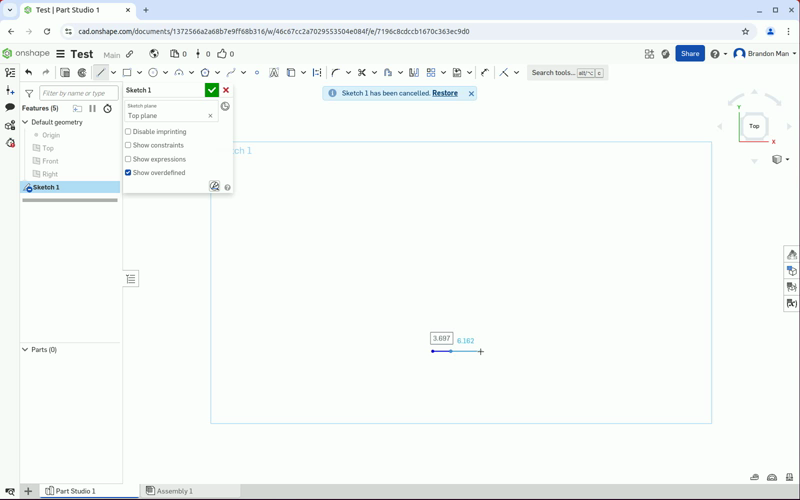
mouse_move(450, 316)
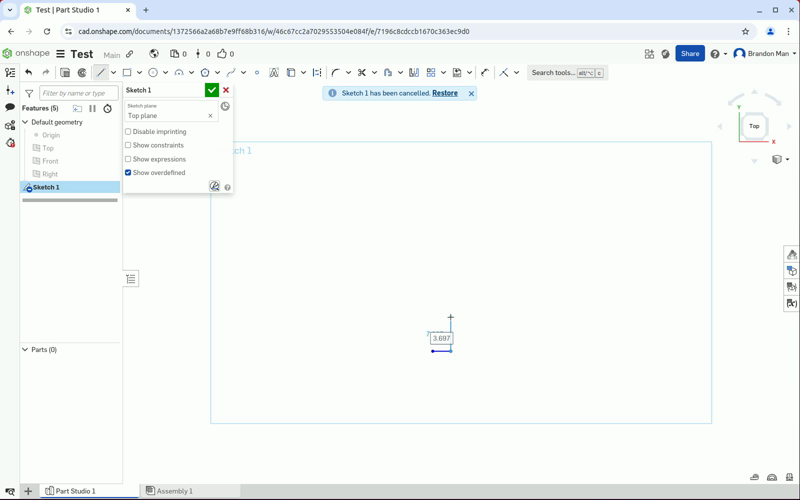
click(450, 316)
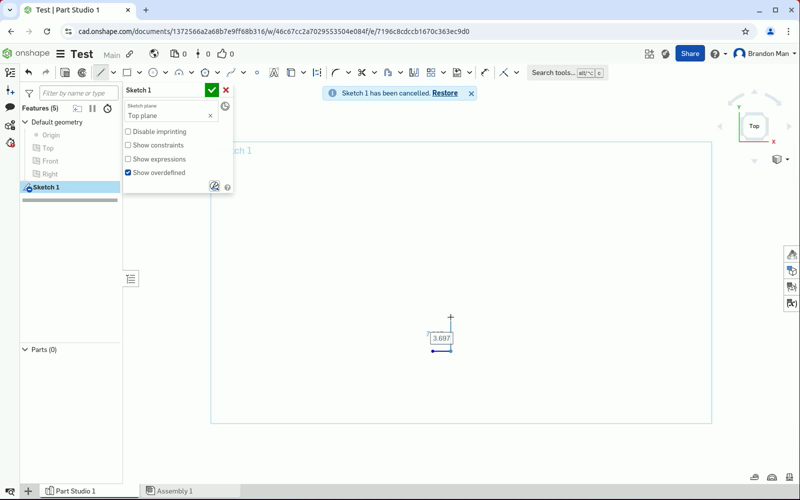
key_up(shift)
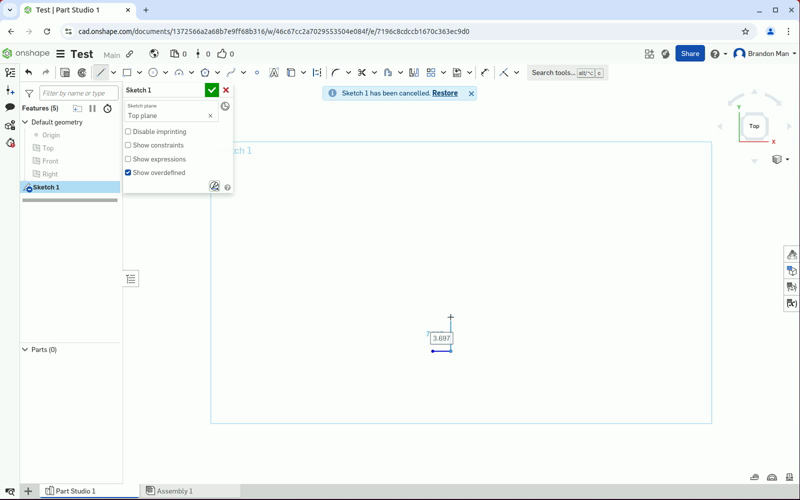
key(esc)
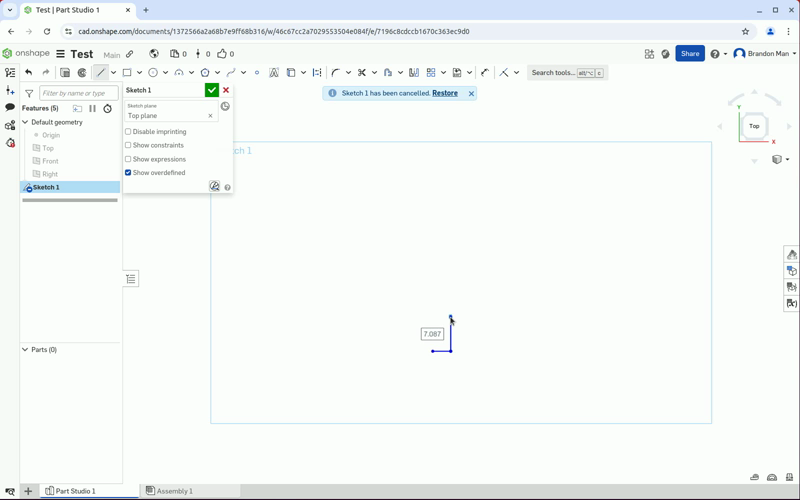
key(a)
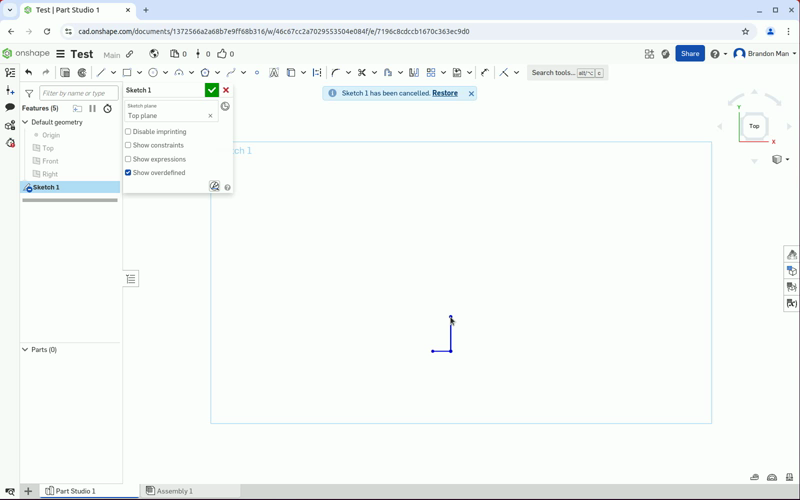
mouse_move(450, 316)
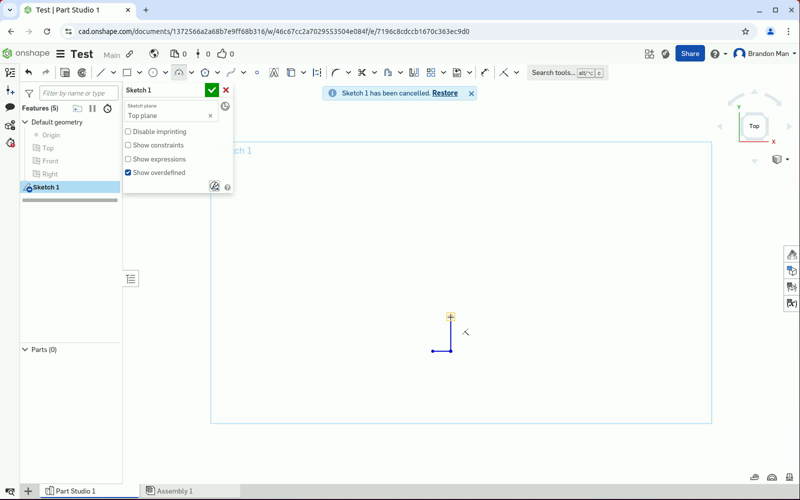
click(450, 316)
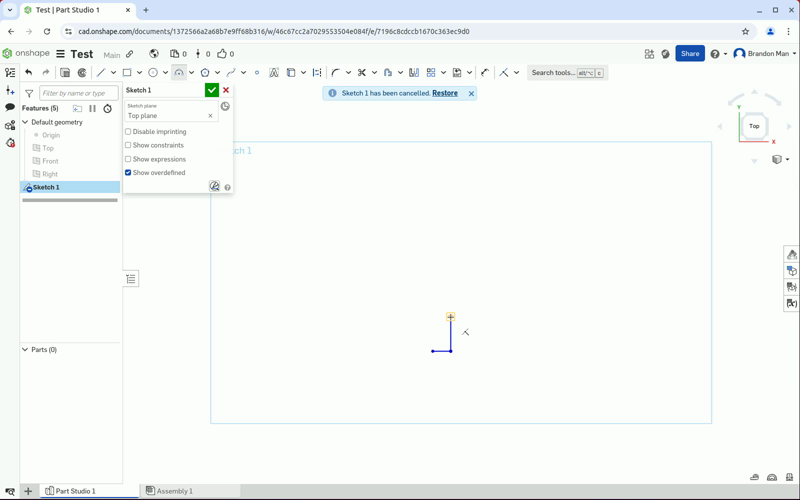
key_down(shift)
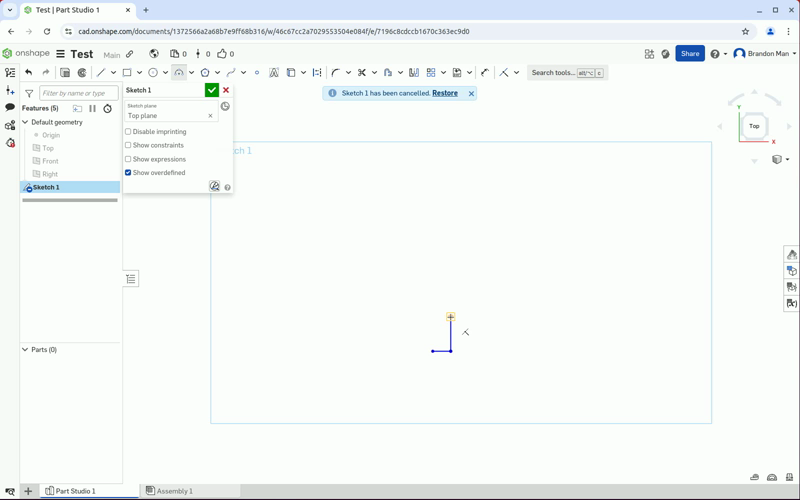
mouse_move(469, 316)
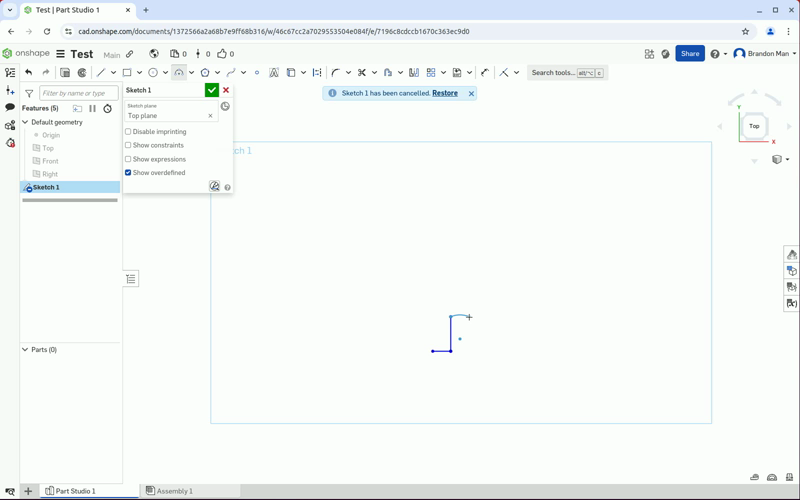
click(469, 316)
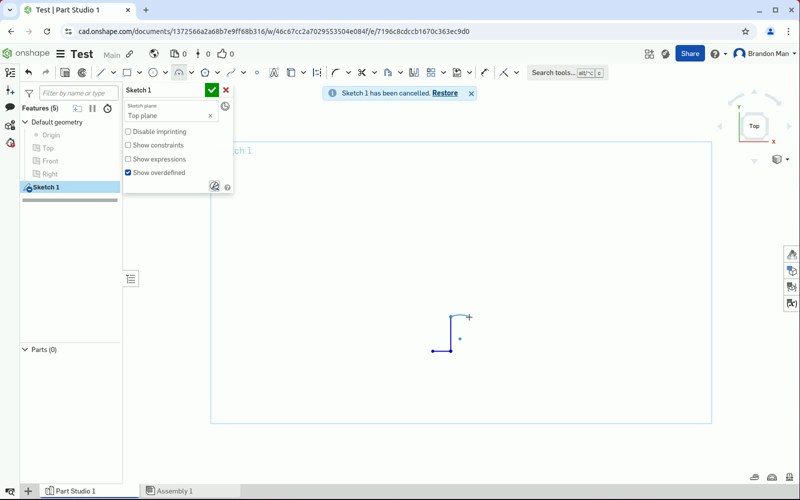
mouse_move(460, 307)
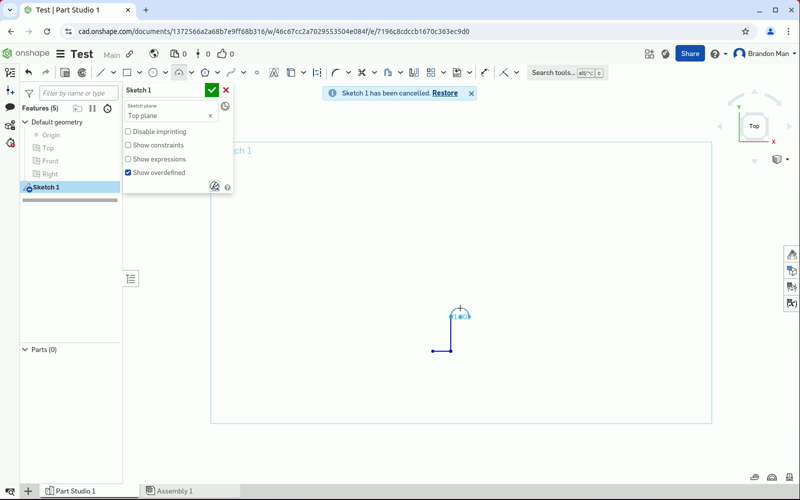
click(460, 307)
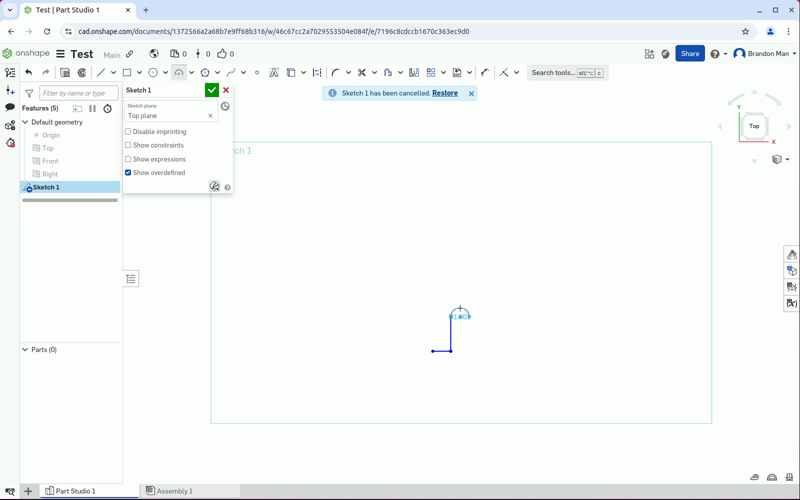
key_up(shift)
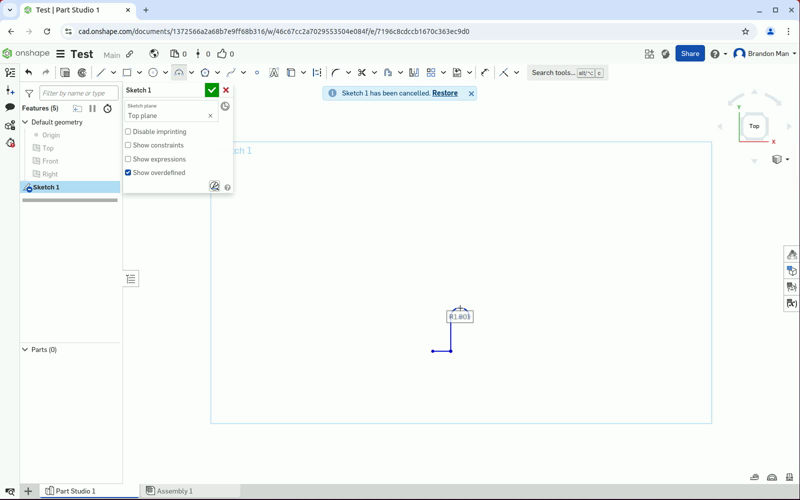
key(esc)
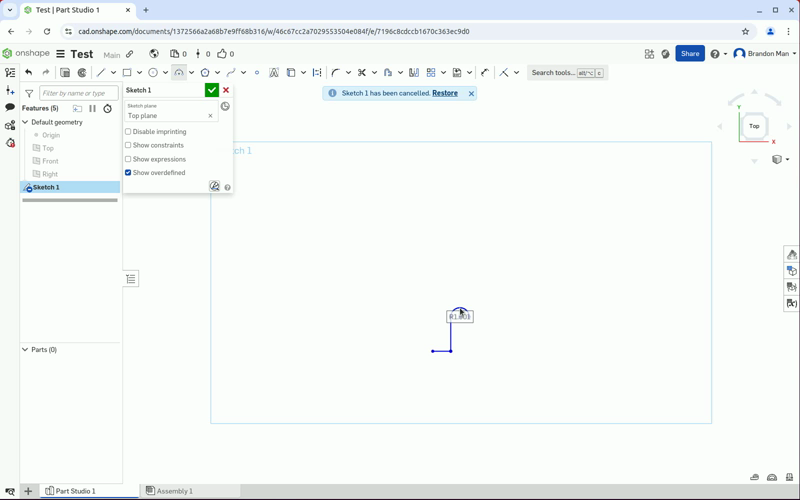
key(l)
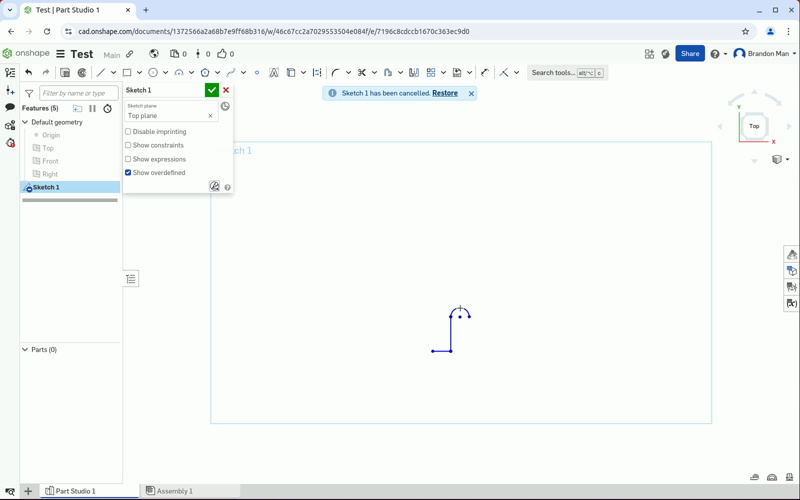
mouse_move(469, 316)
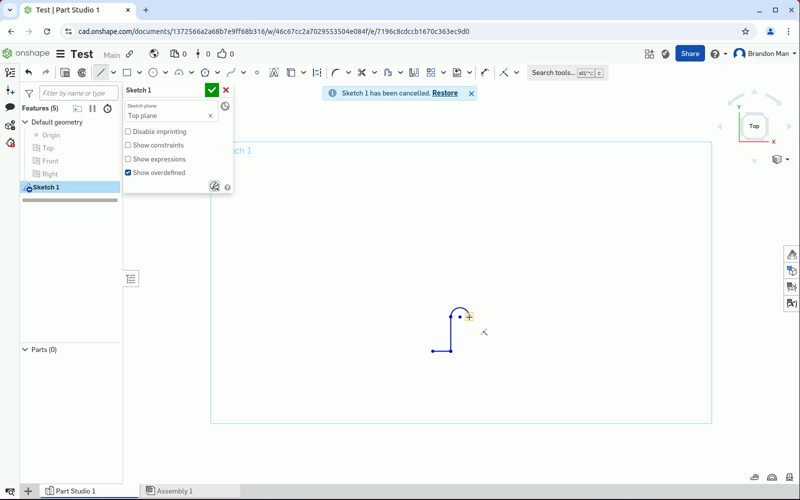
click(469, 316)
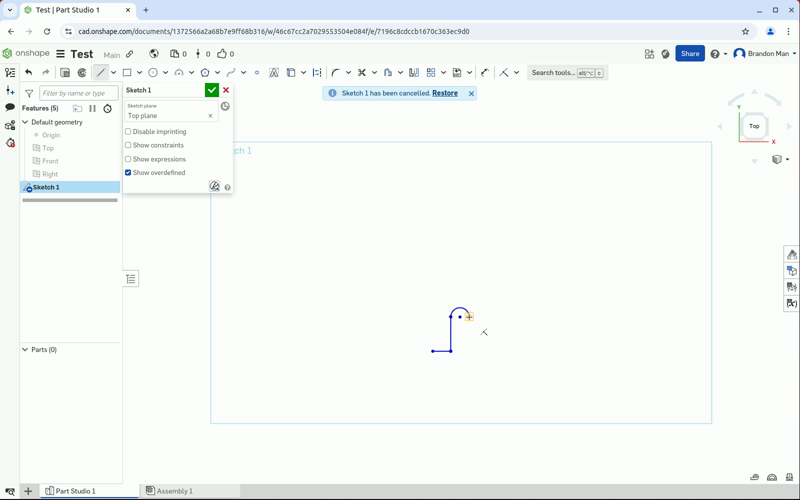
key_down(shift)
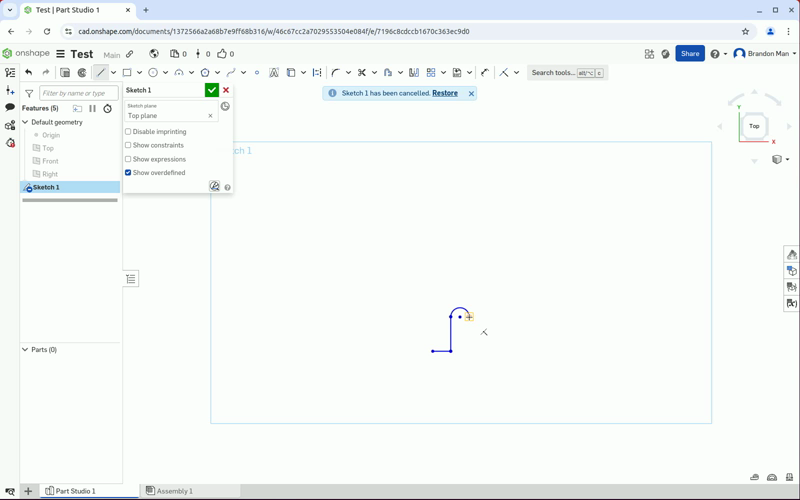
mouse_move(499, 316)
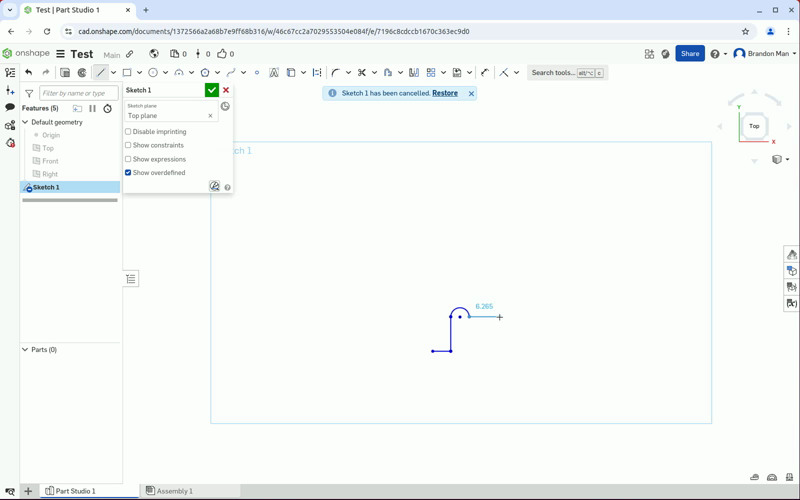
mouse_move(469, 351)
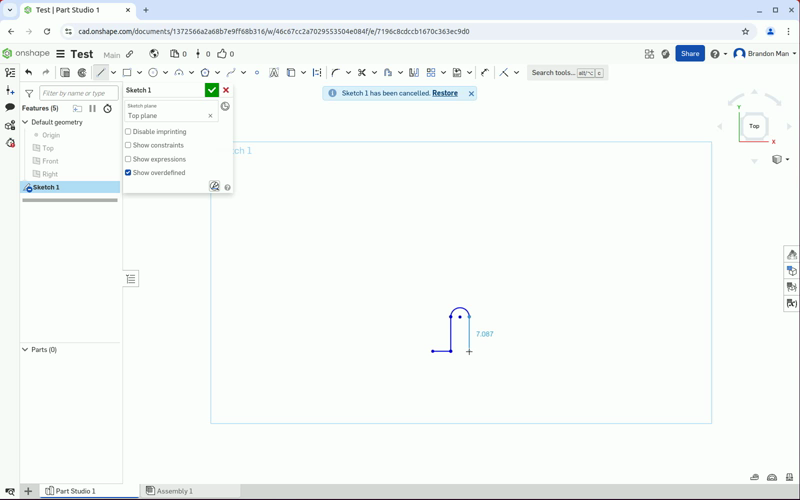
click(469, 351)
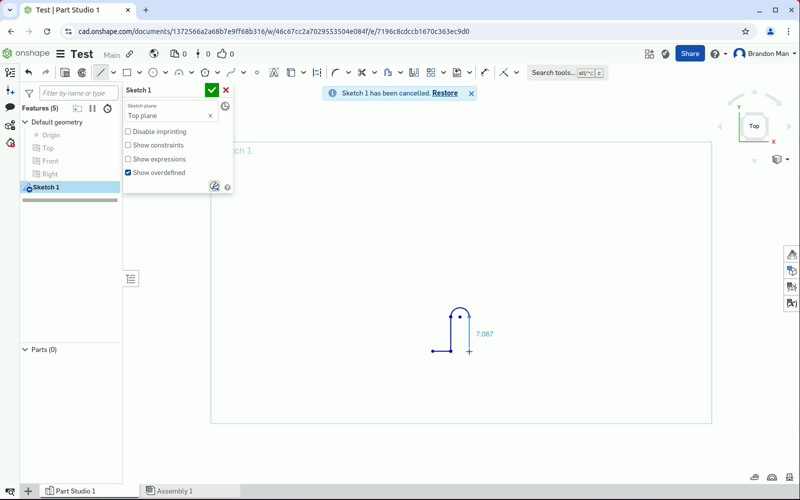
key_up(shift)
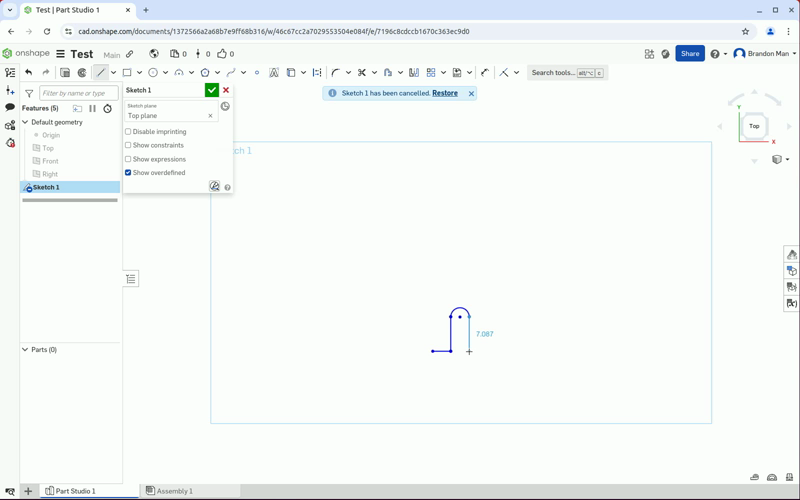
key_down(shift)
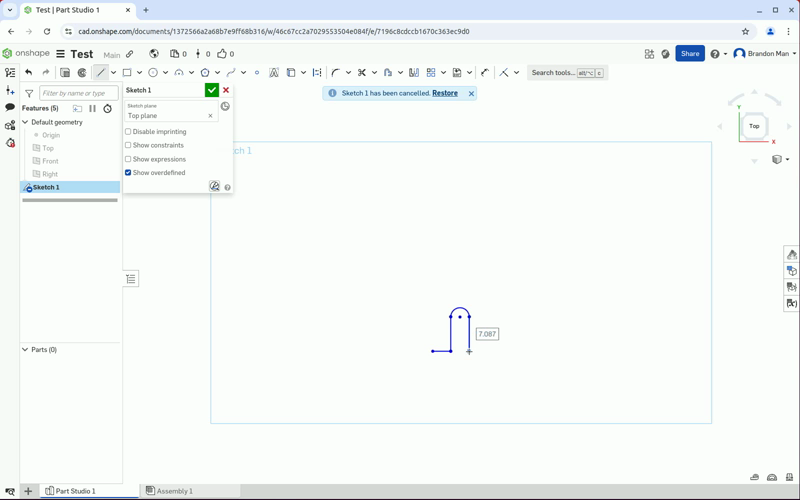
mouse_move(499, 351)
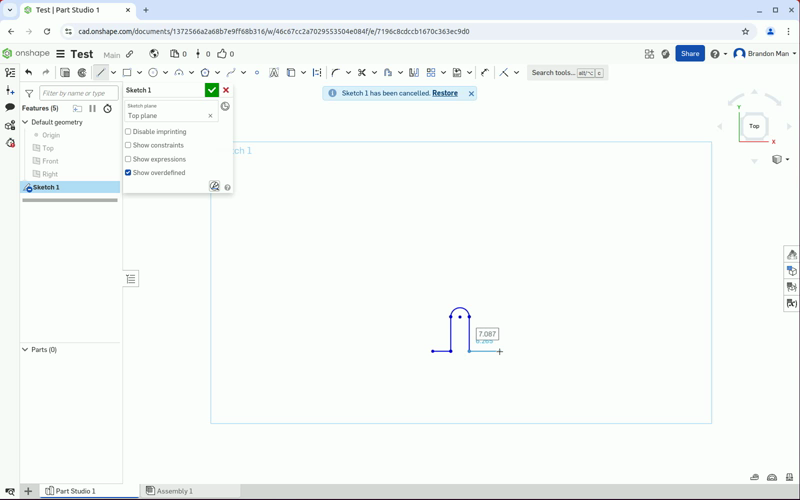
mouse_move(489, 351)
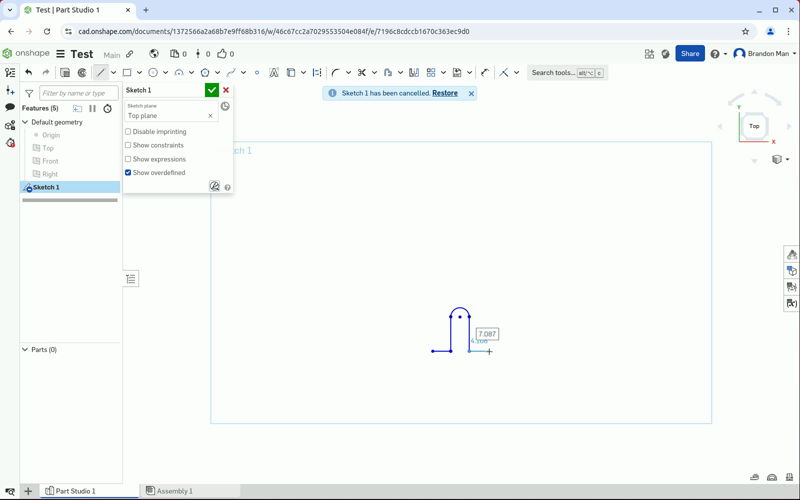
click(489, 351)
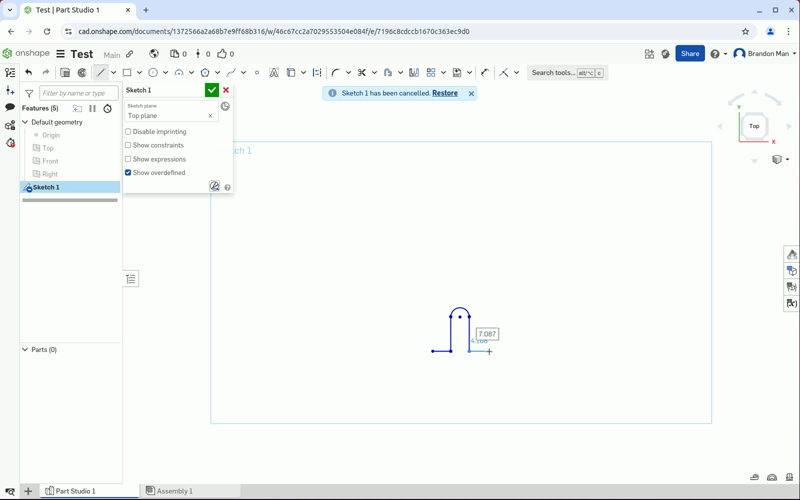
key_up(shift)
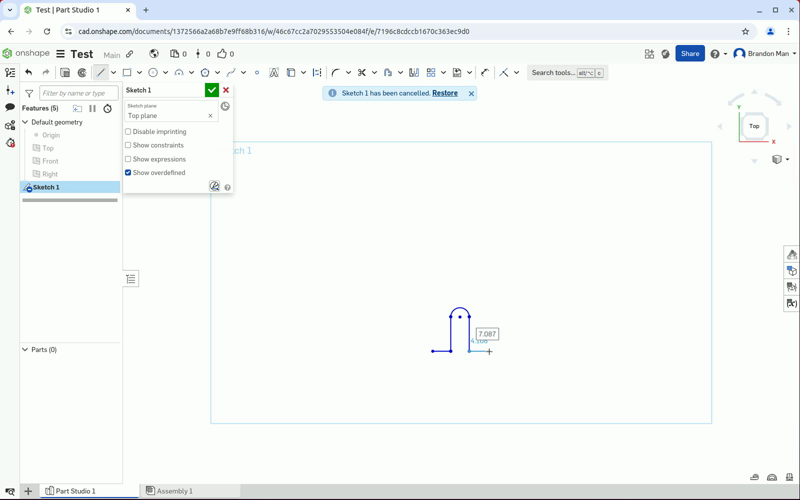
key_down(shift)
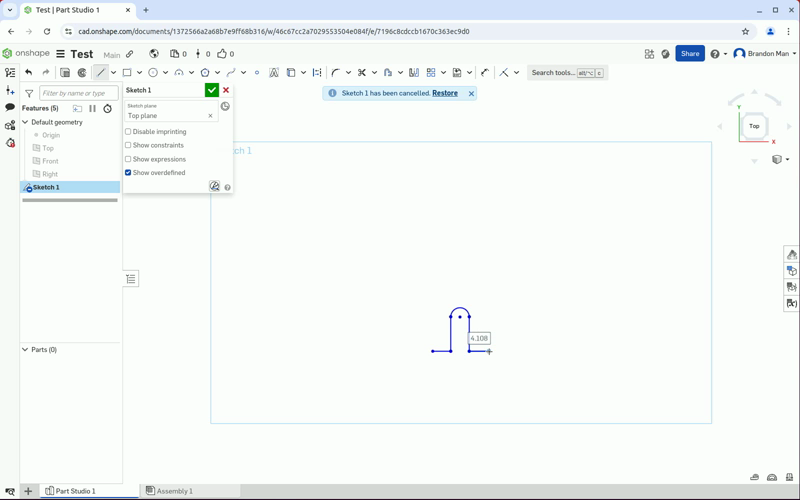
mouse_move(489, 216)
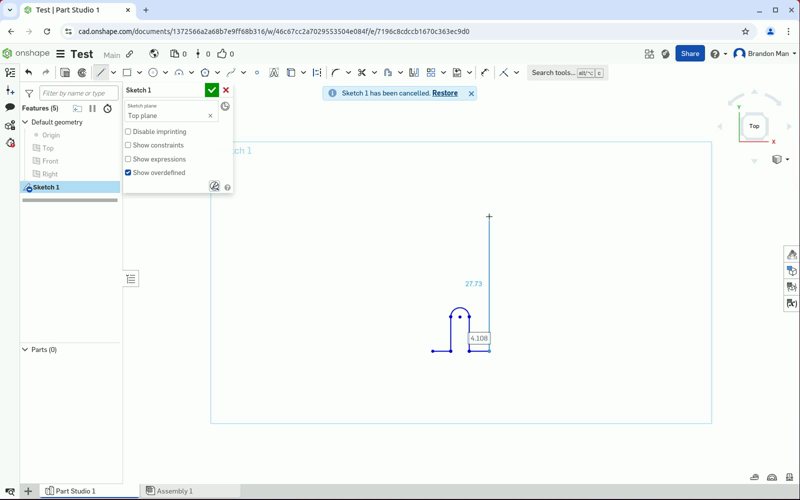
click(489, 216)
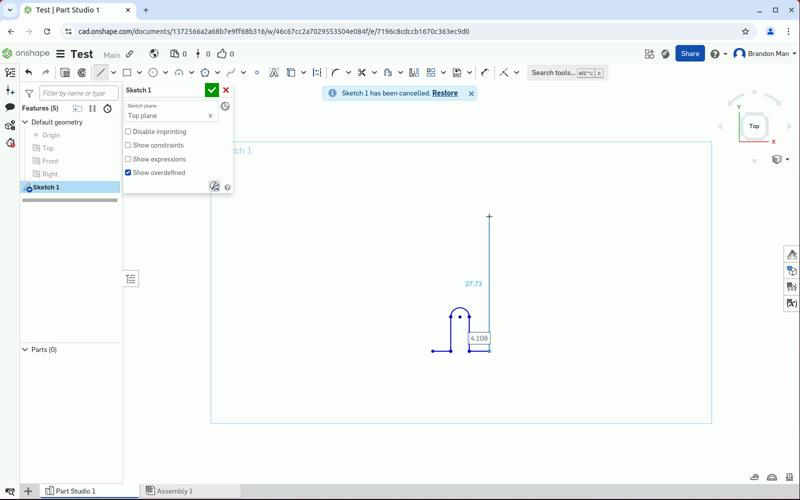
key_up(shift)
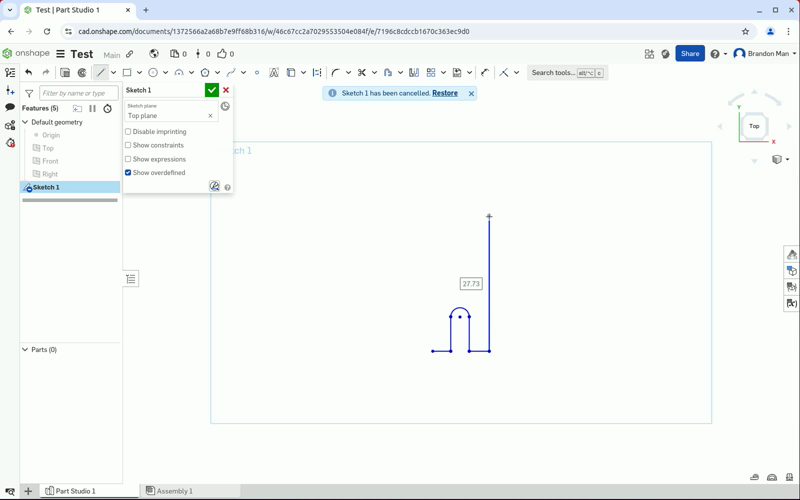
key_down(shift)
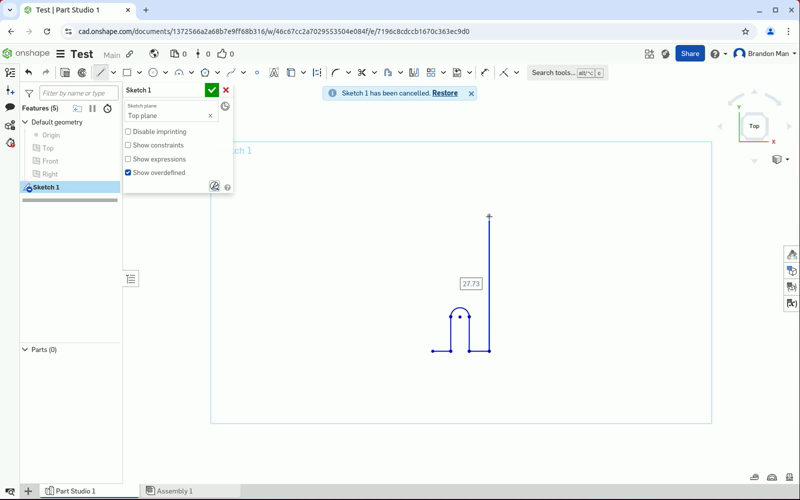
mouse_move(519, 216)
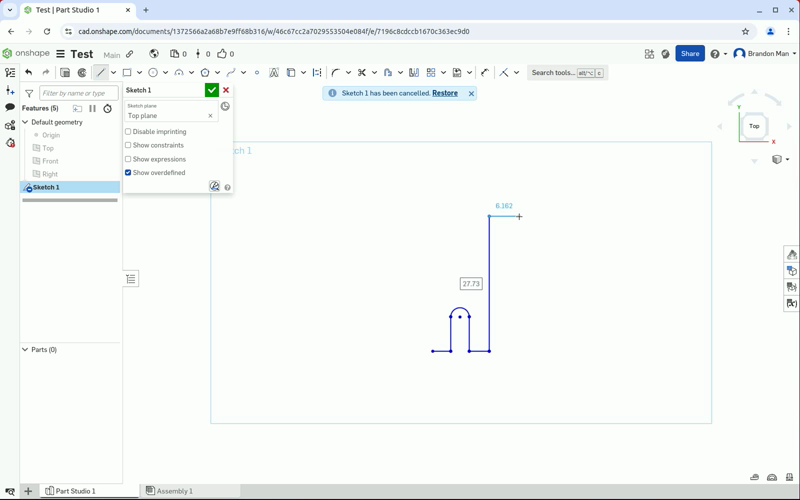
mouse_move(469, 216)
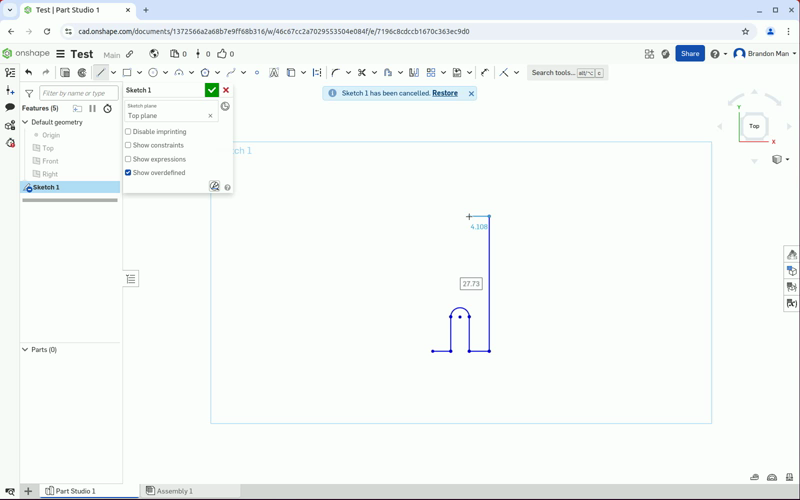
click(469, 216)
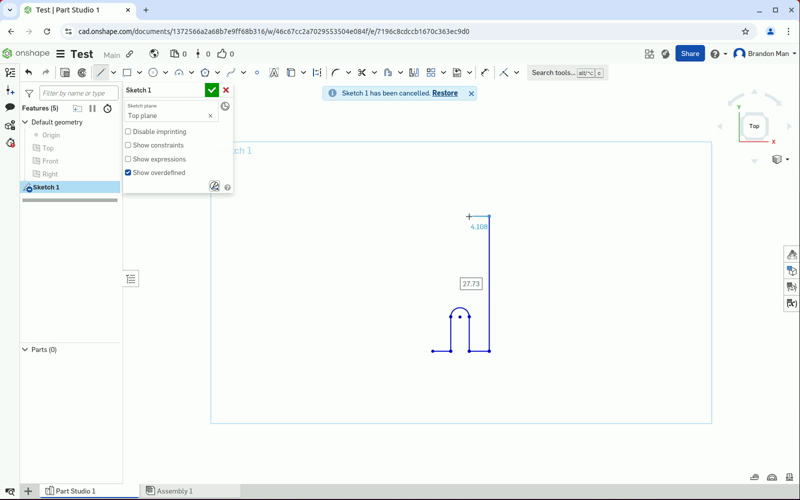
key_up(shift)
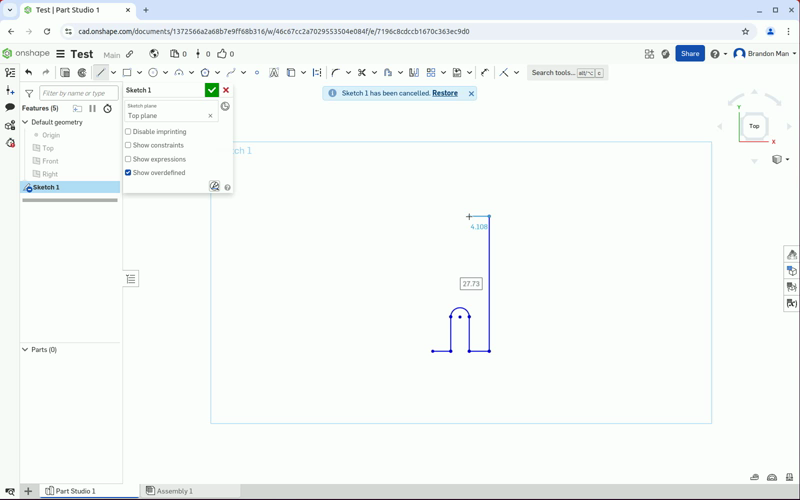
key_down(shift)
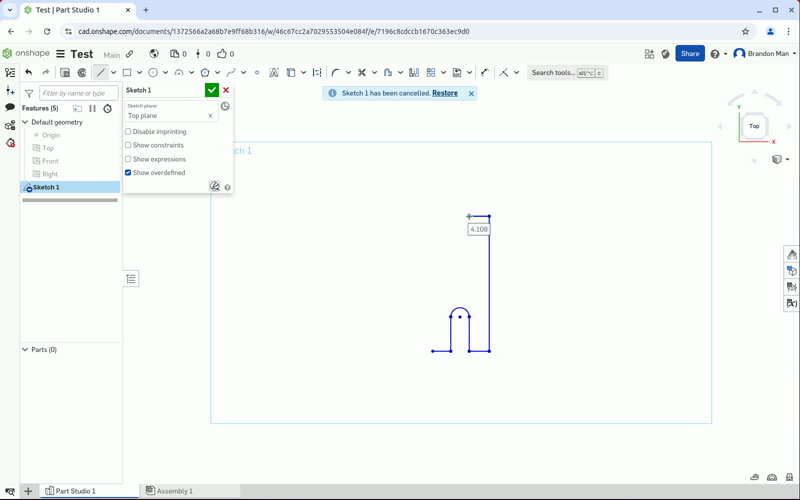
mouse_move(499, 216)
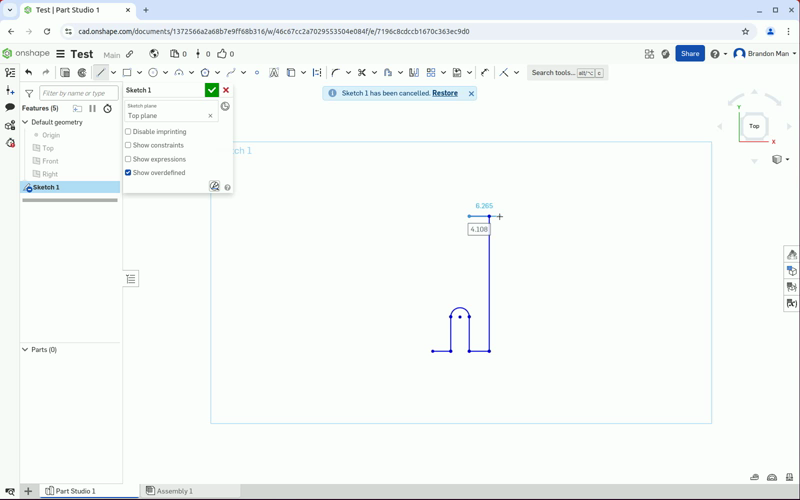
mouse_move(469, 250)
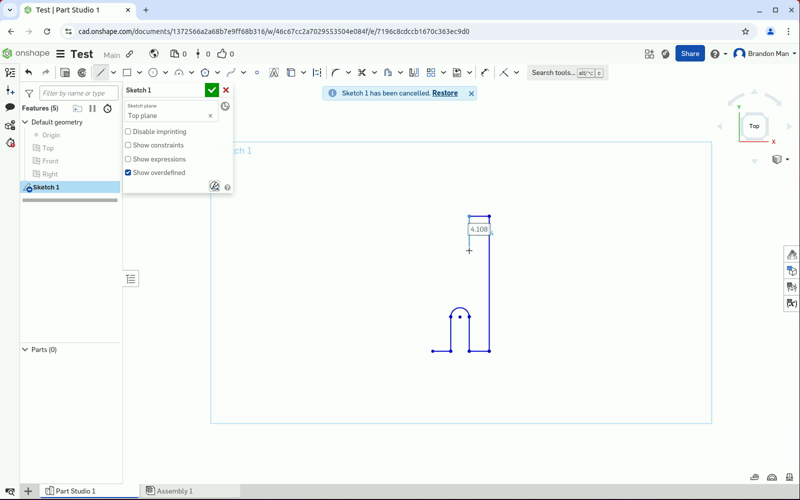
click(469, 250)
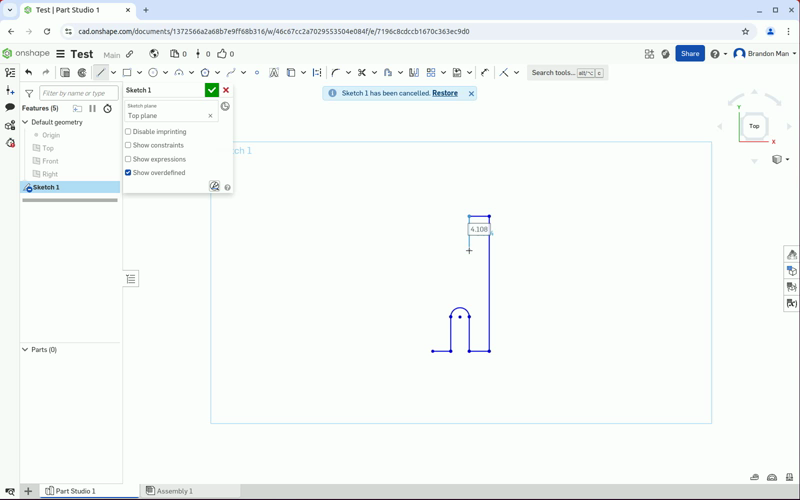
key_up(shift)
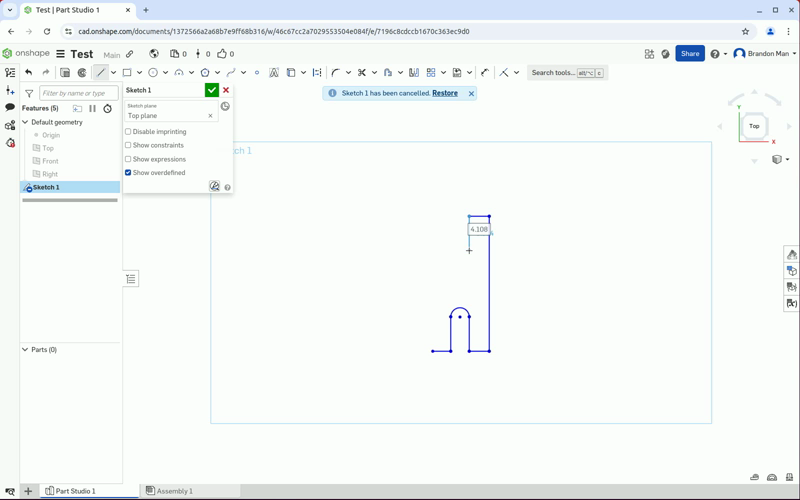
key(esc)
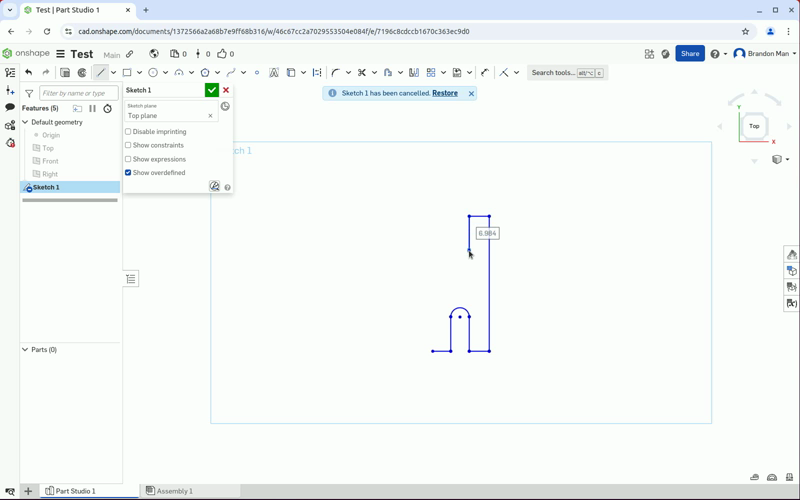
key(a)
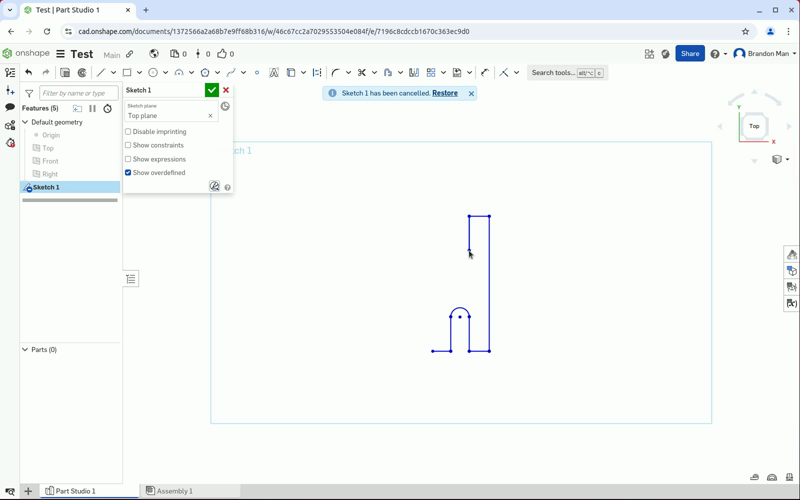
mouse_move(469, 250)
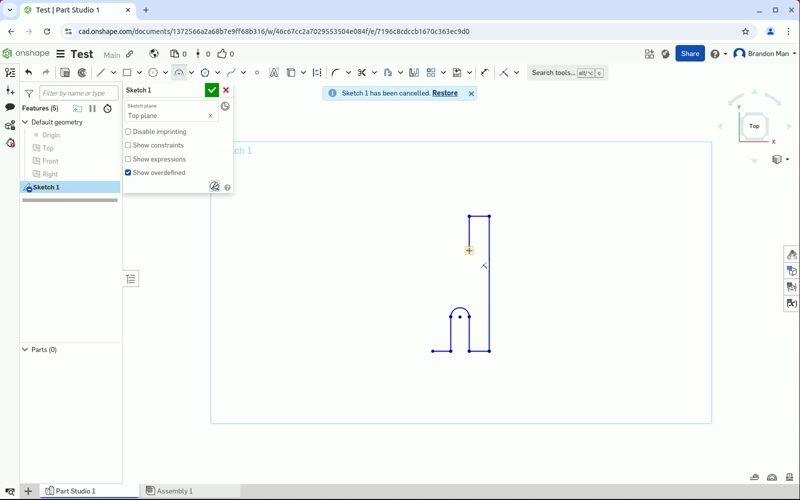
click(469, 250)
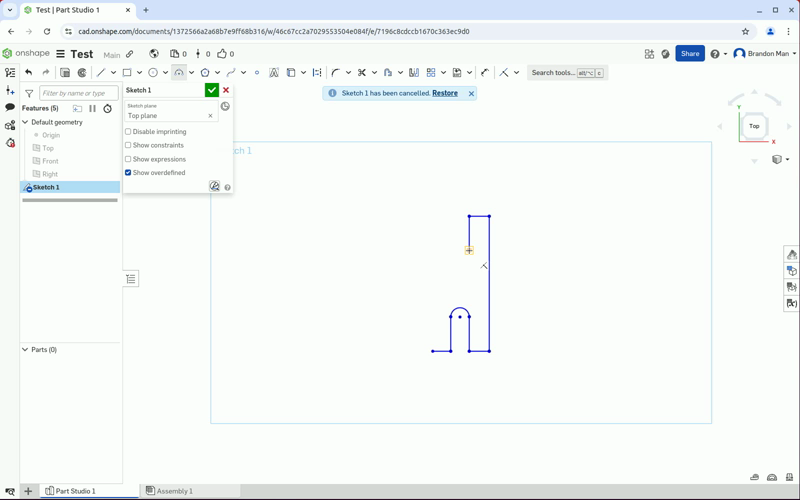
key_down(shift)
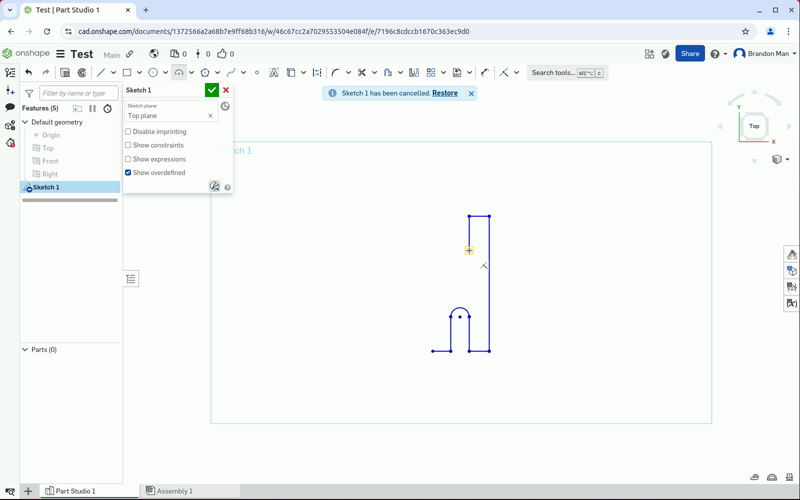
mouse_move(450, 250)
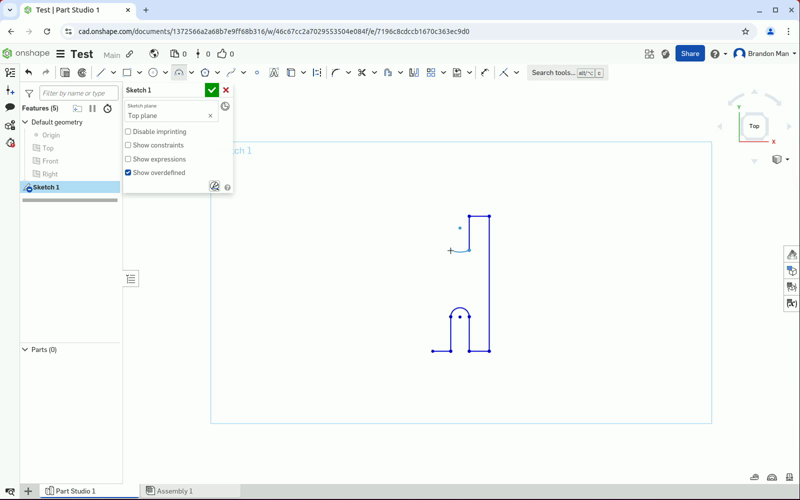
click(450, 250)
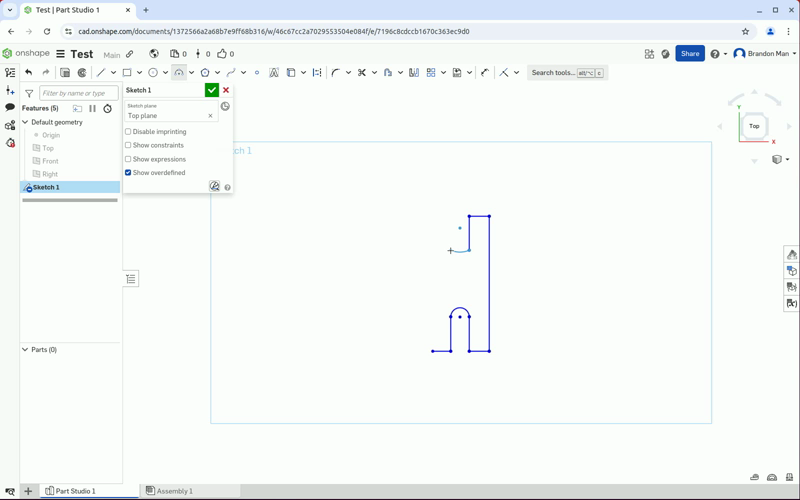
mouse_move(460, 259)
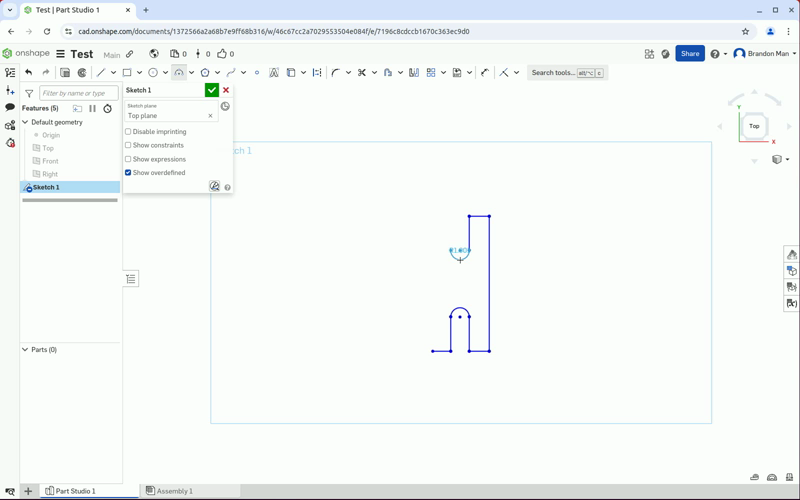
click(460, 259)
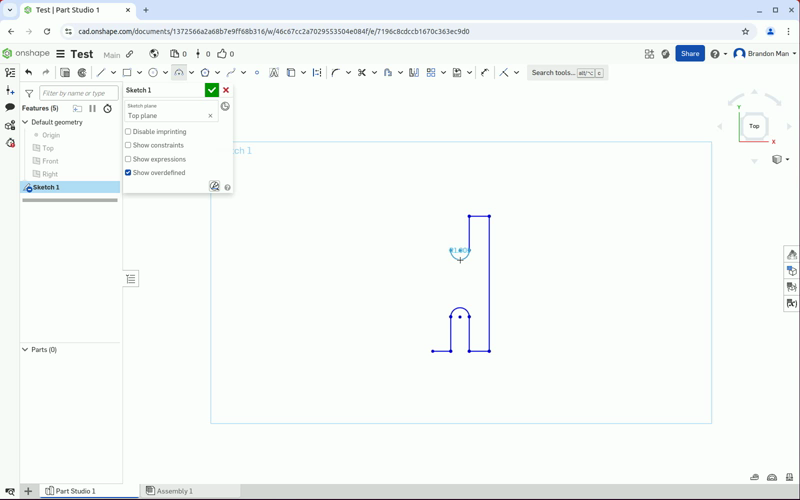
key_up(shift)
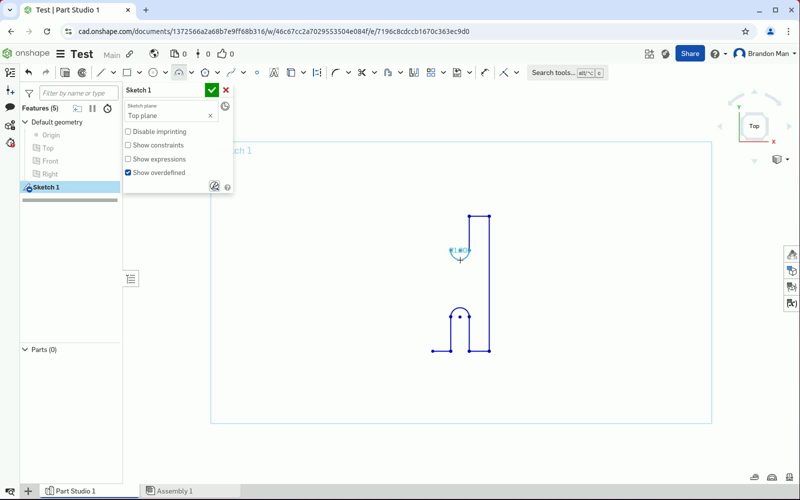
key(esc)
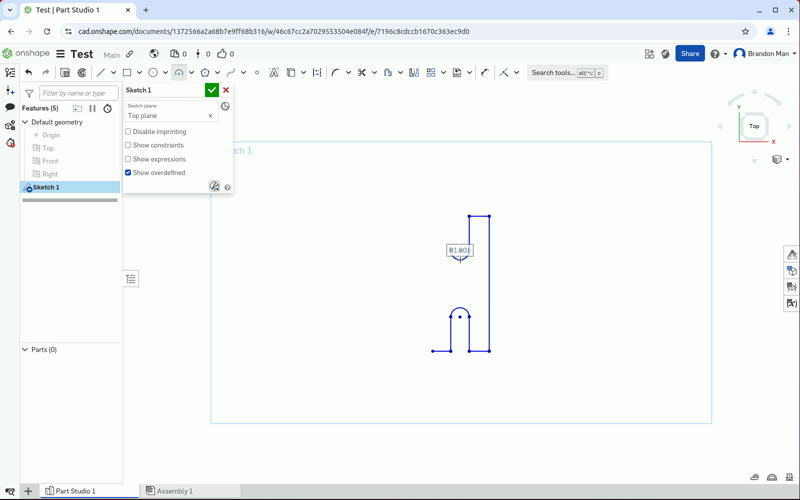
key(l)
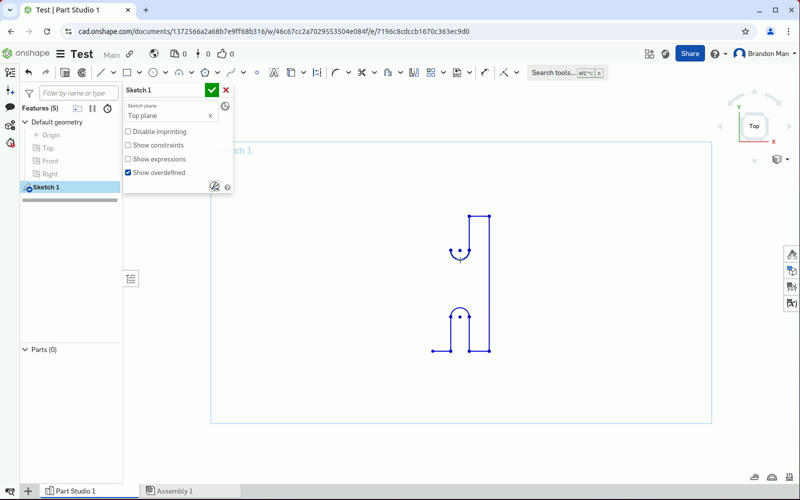
mouse_move(450, 250)
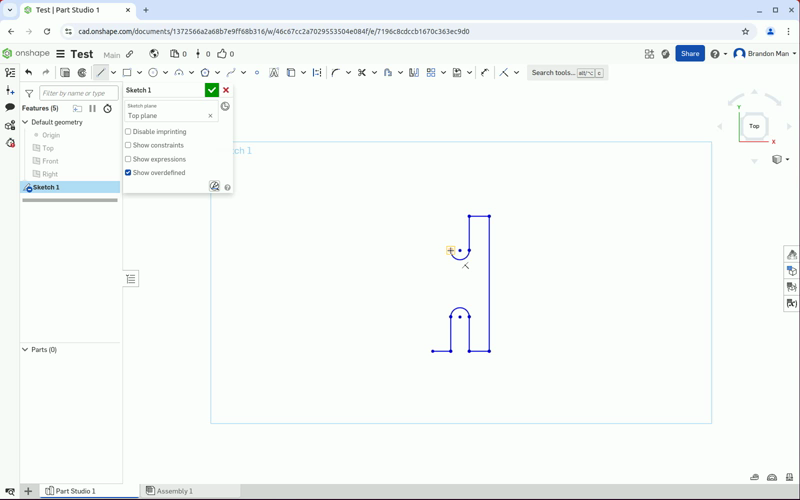
click(450, 250)
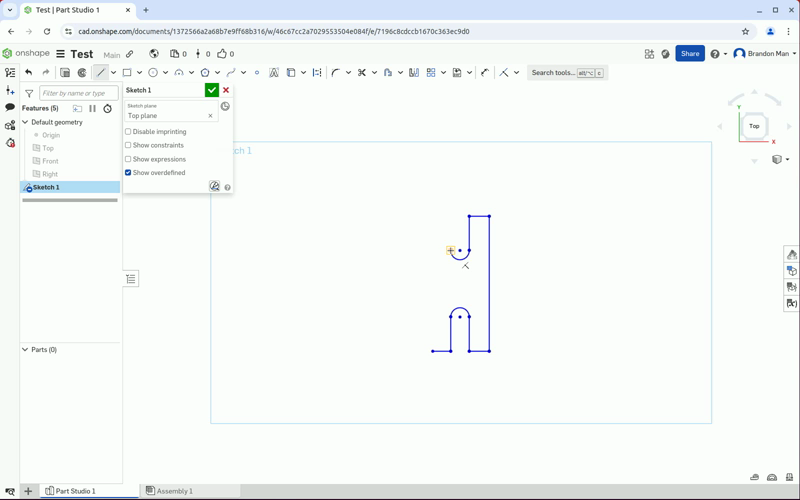
key_down(shift)
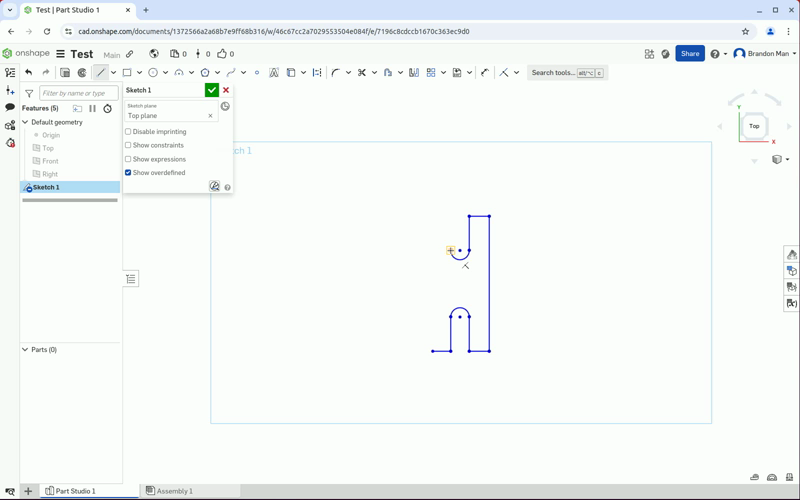
mouse_move(480, 250)
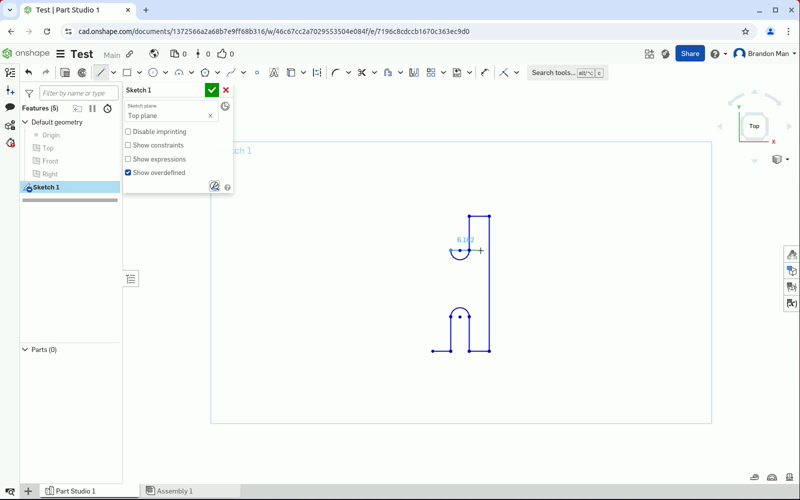
mouse_move(450, 216)
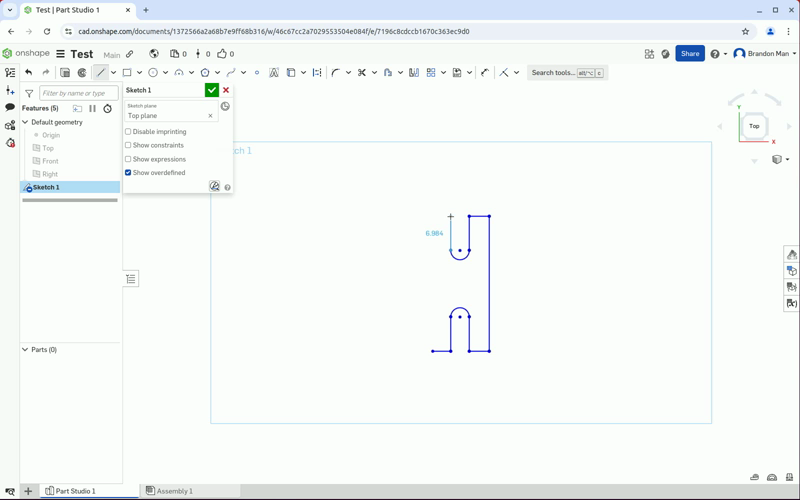
click(450, 216)
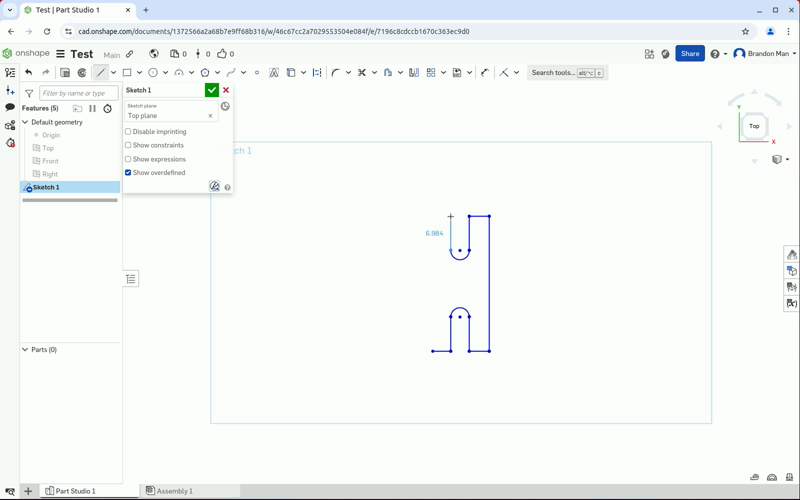
key_up(shift)
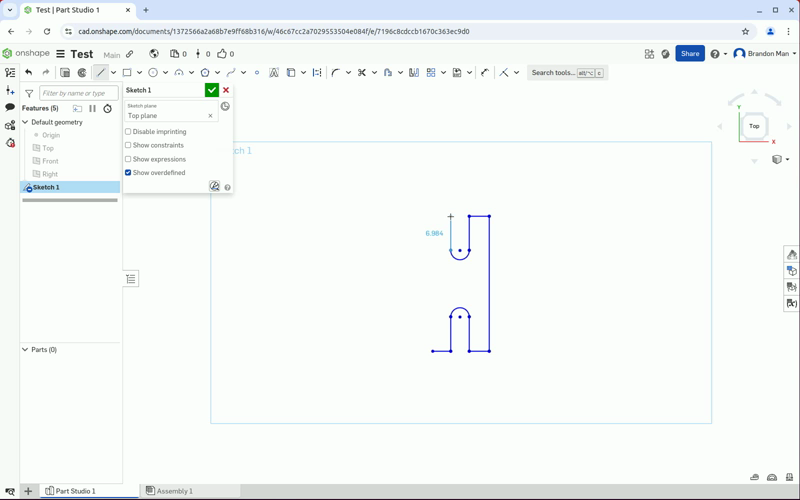
key_down(shift)
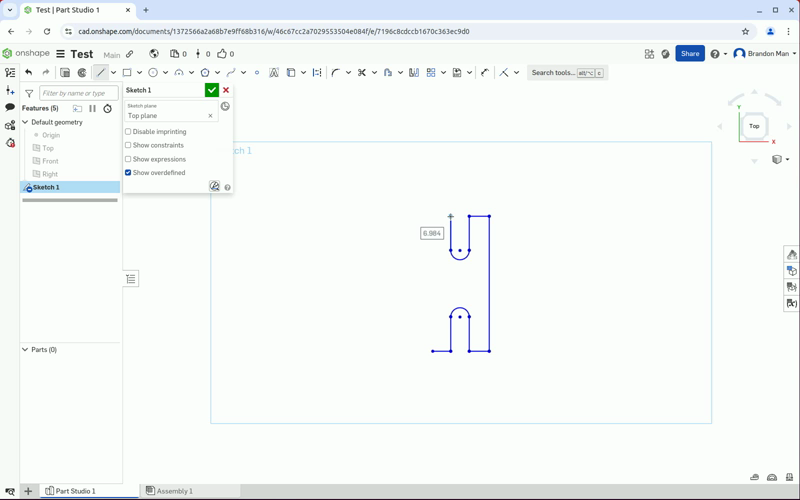
mouse_move(480, 216)
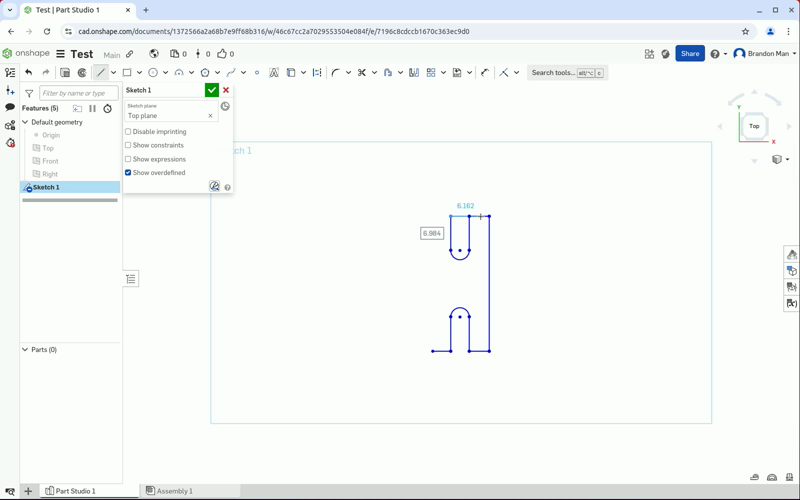
mouse_move(432, 216)
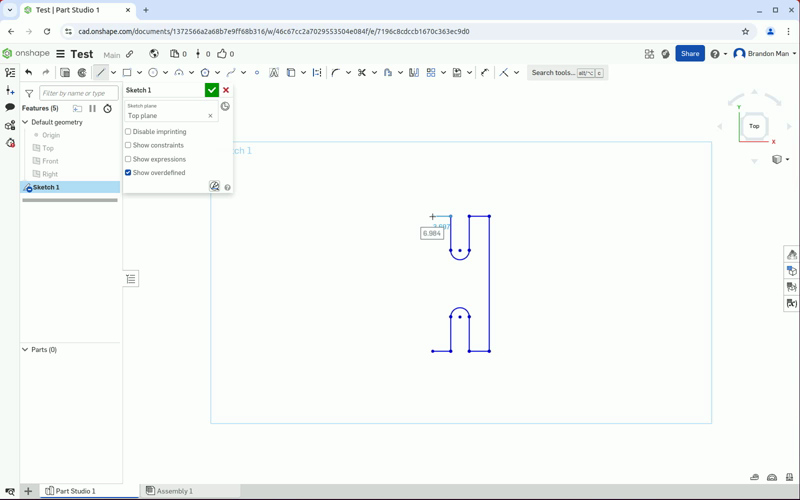
click(432, 216)
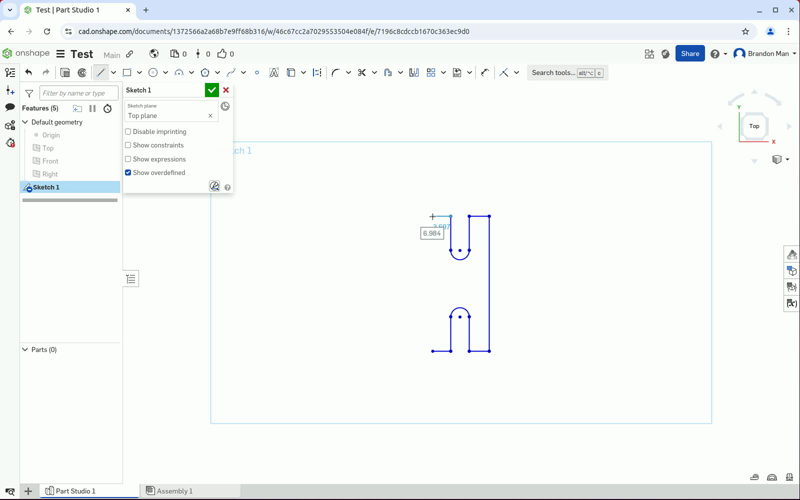
key_up(shift)
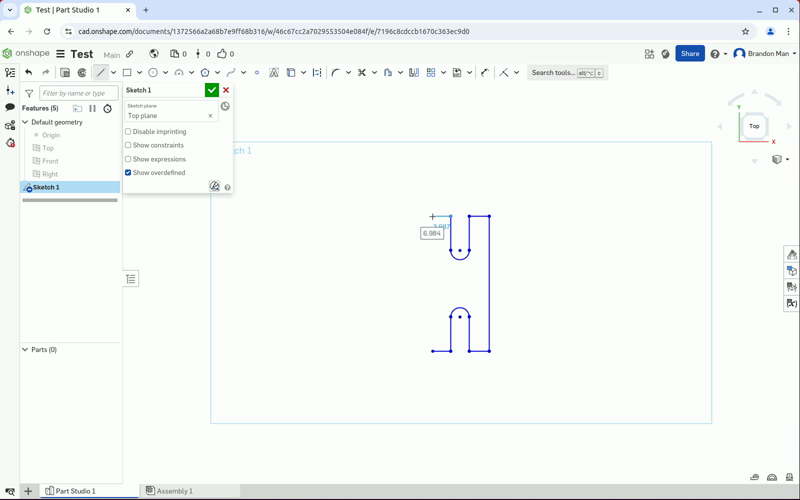
key_down(shift)
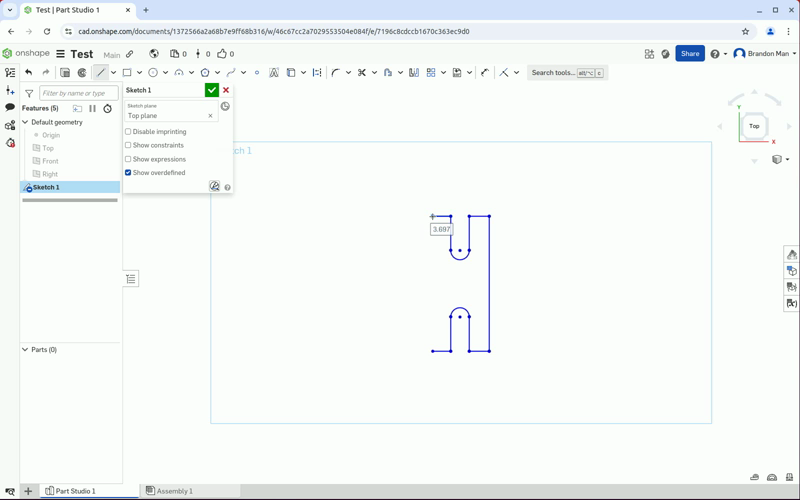
mouse_move(432, 351)
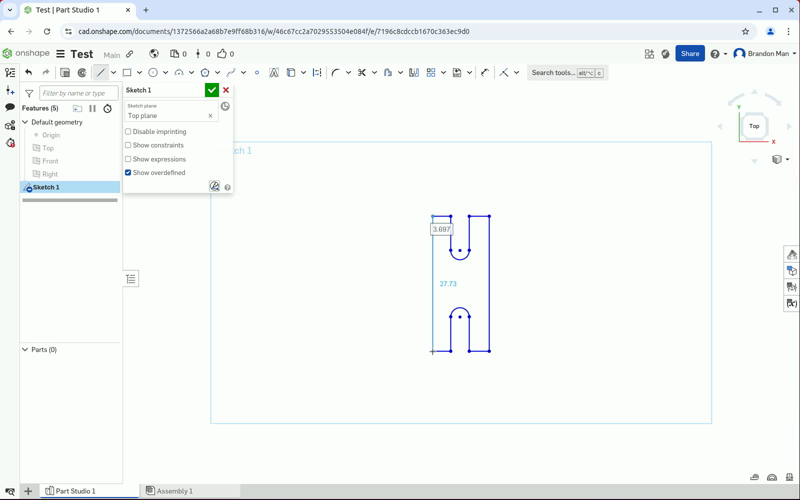
key_up(shift)
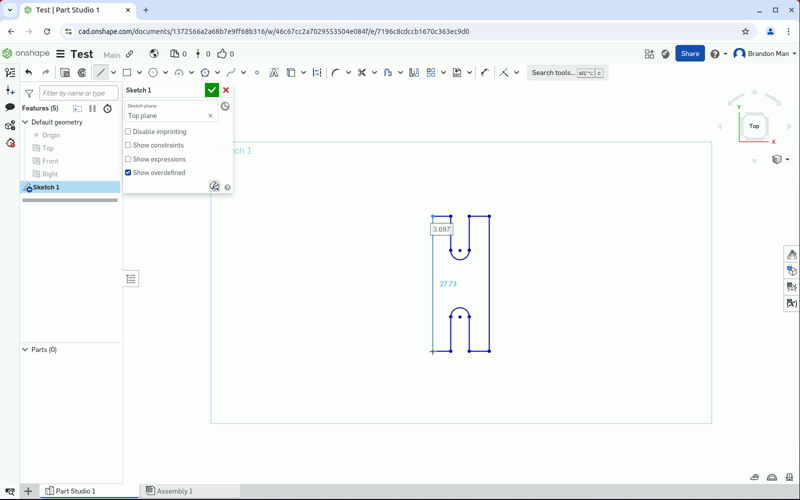
click(432, 351)
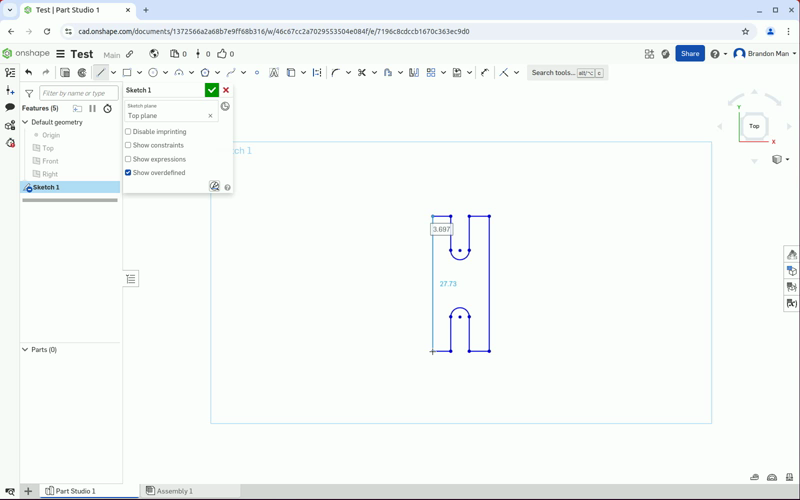
key(esc)
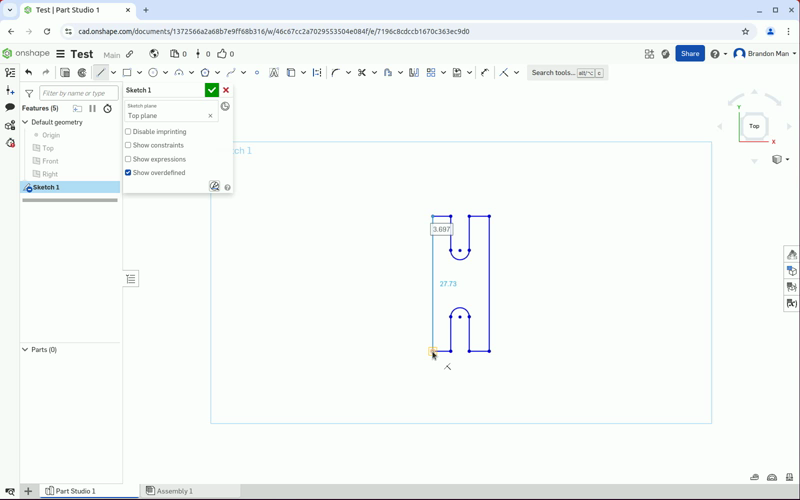
key(c)
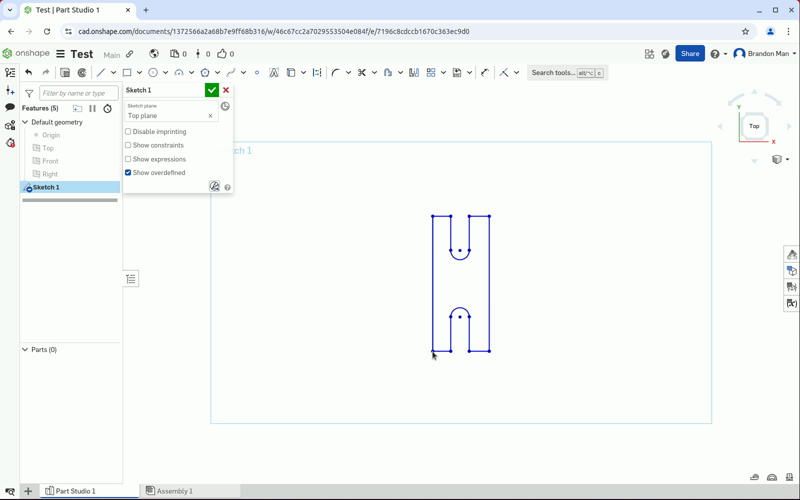
key_down(shift)
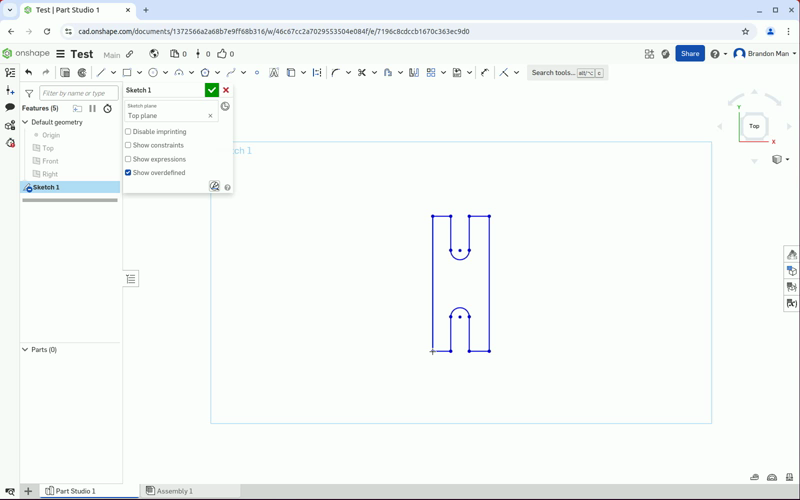
mouse_move(460, 282)
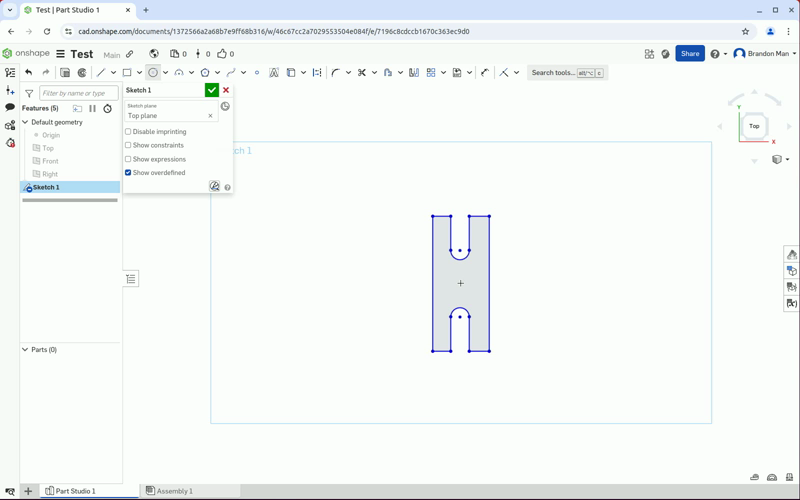
click(460, 282)
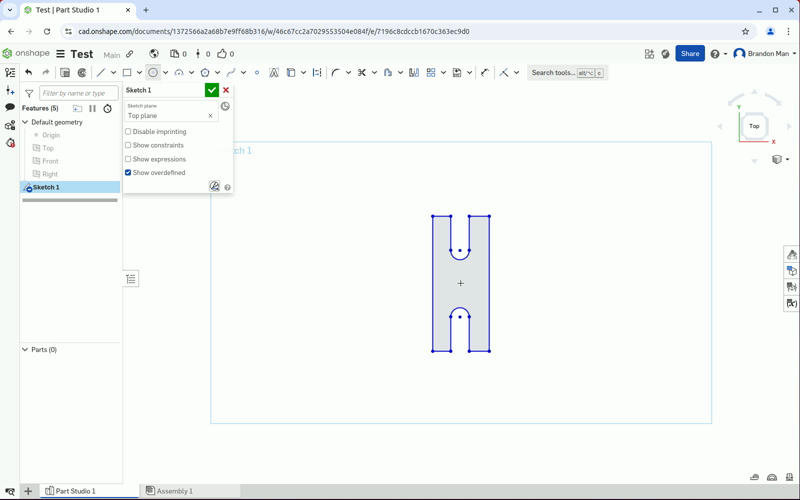
key_up(shift)
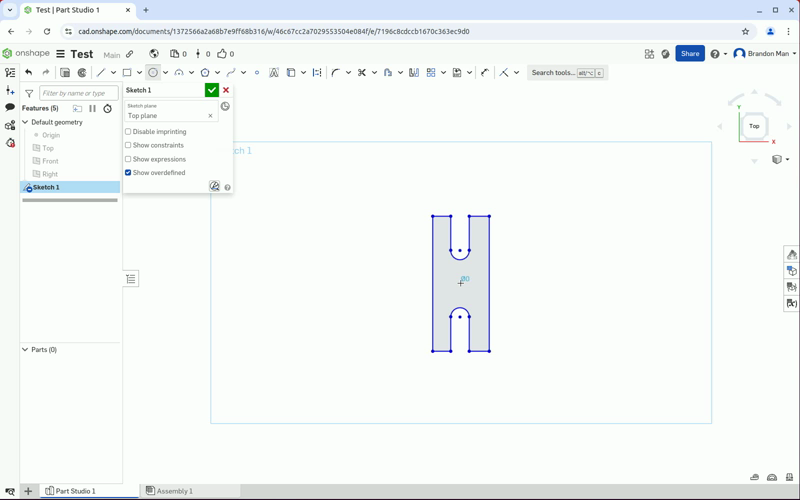
mouse_move(472, 282)
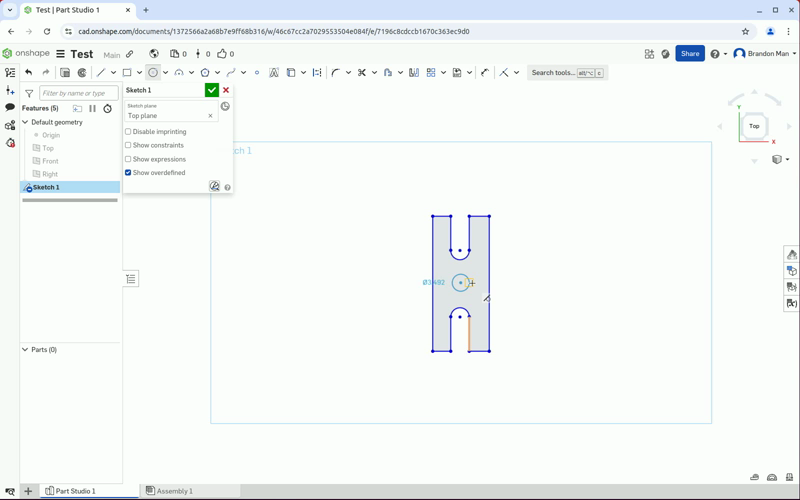
click(472, 282)
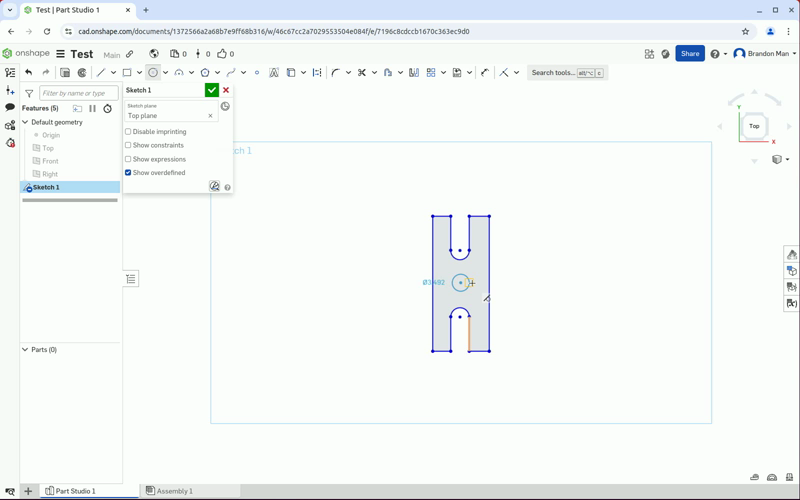
key(esc)
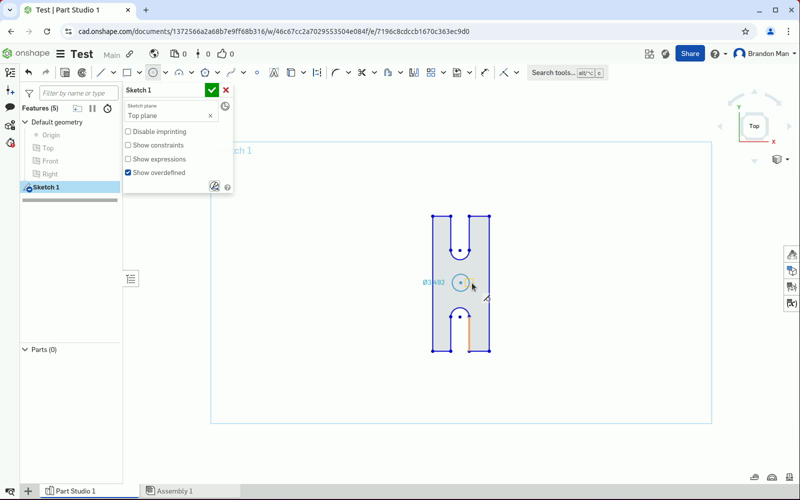
mouse_move(446, 235)
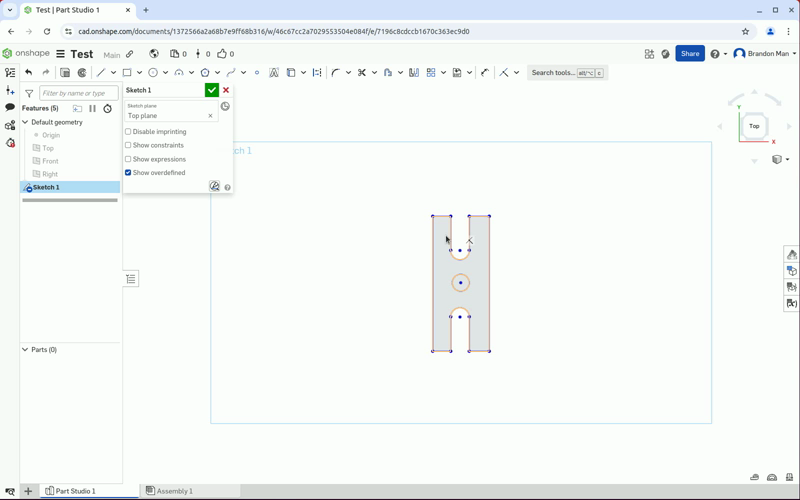
click(446, 235)
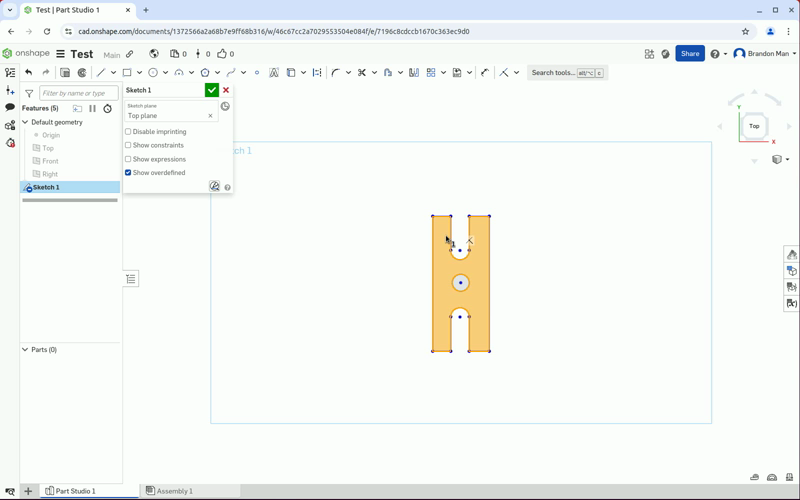
mouse_move(73, 352)
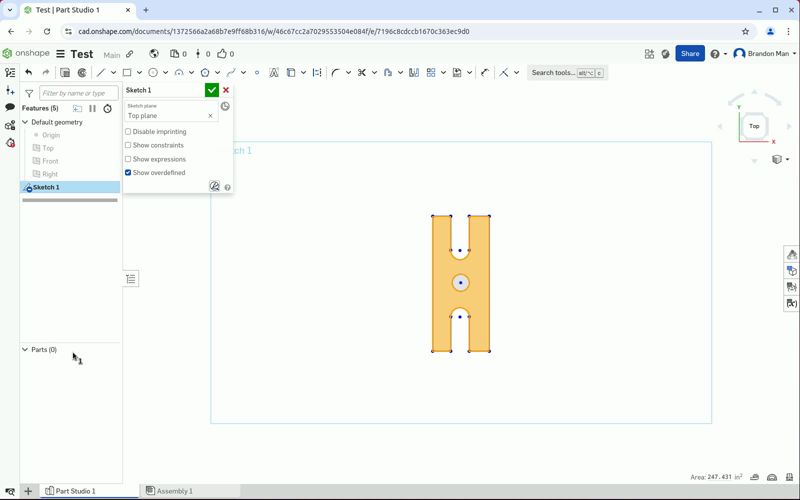
key(shift+y)
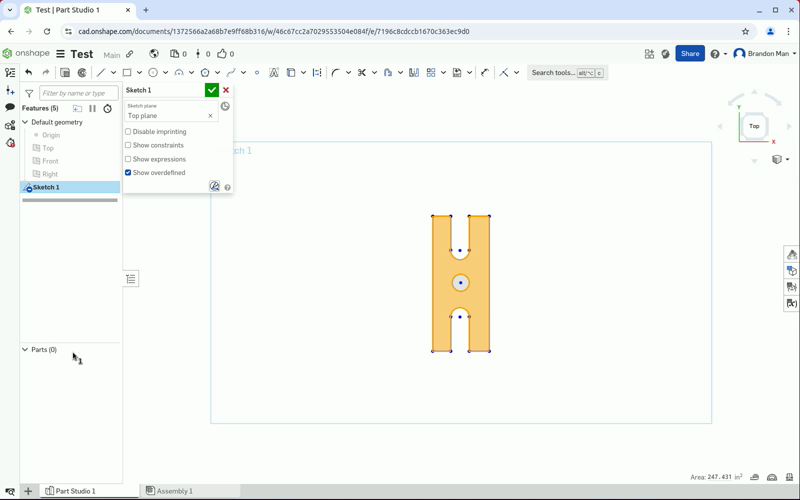
key(shift+e)
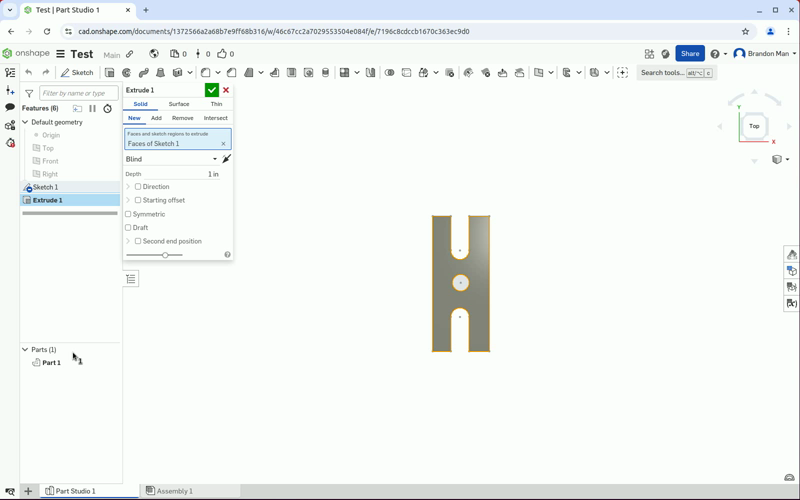
mouse_move(143, 106)
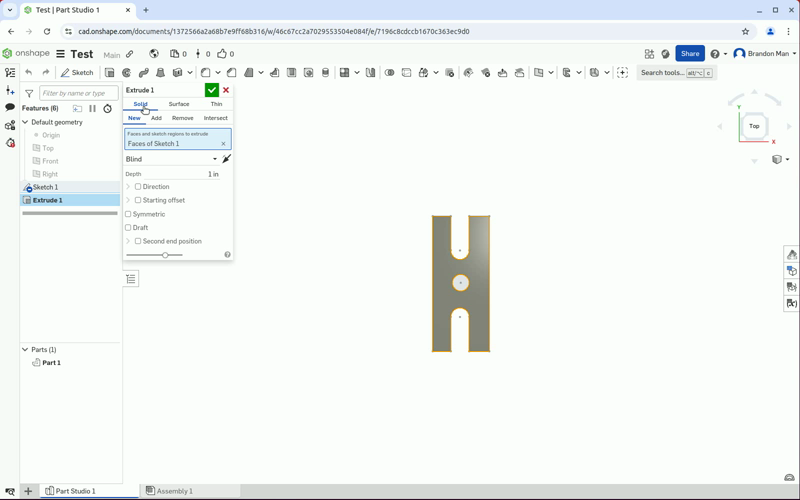
click(143, 106)
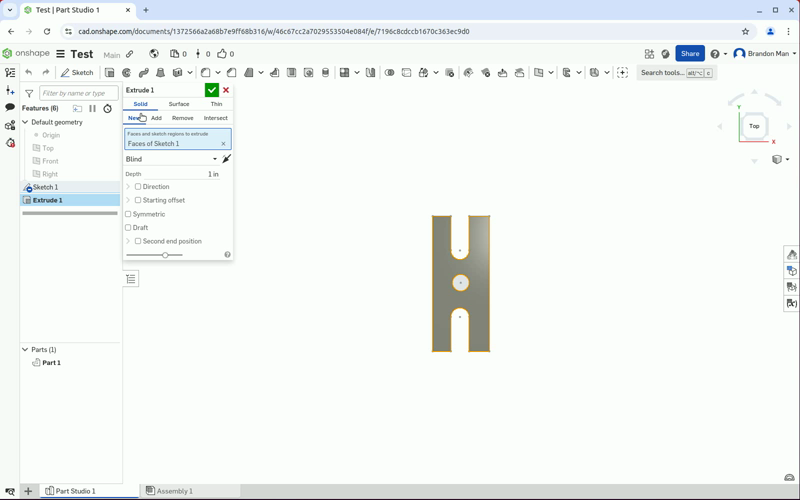
mouse_move(137, 120)
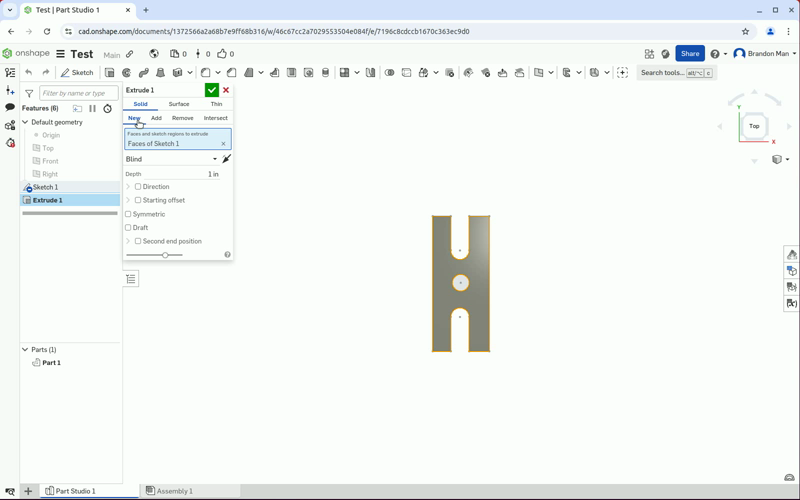
click(137, 120)
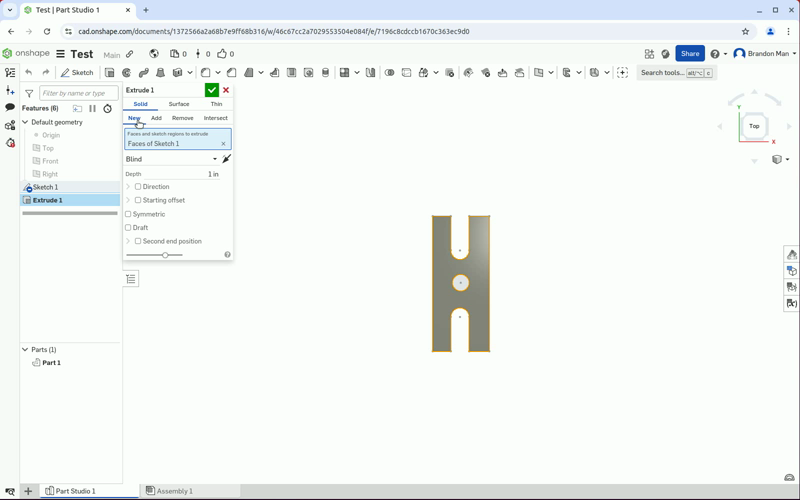
key(tab, 4)
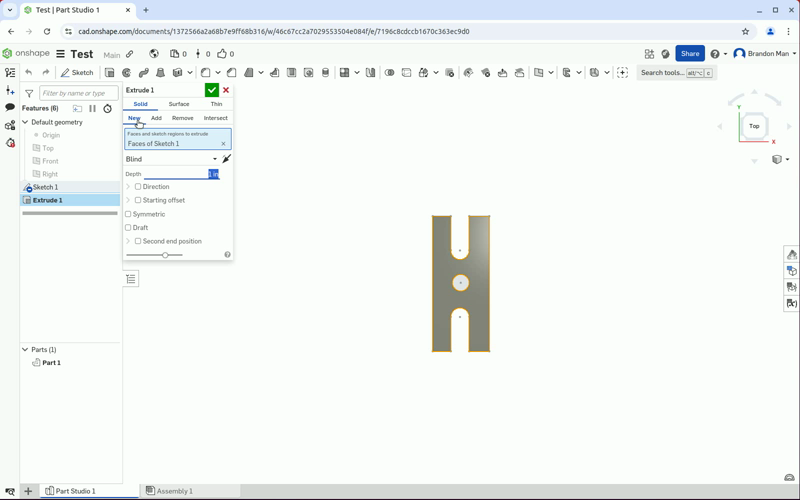
text(11.554)
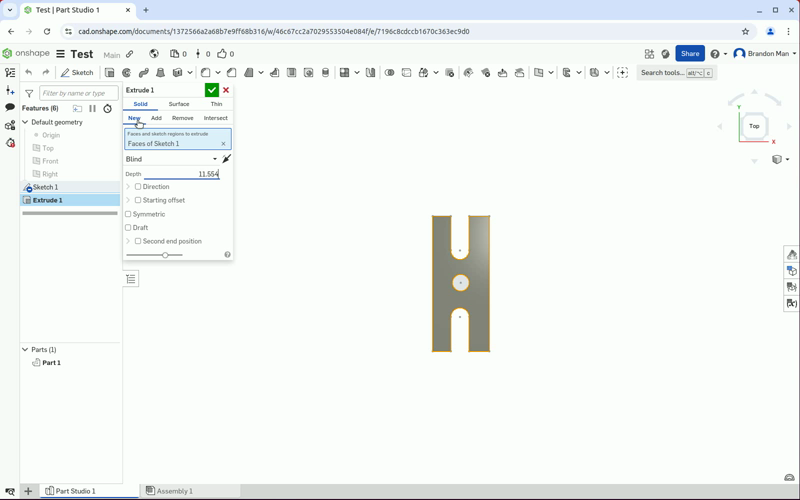
key(enter)
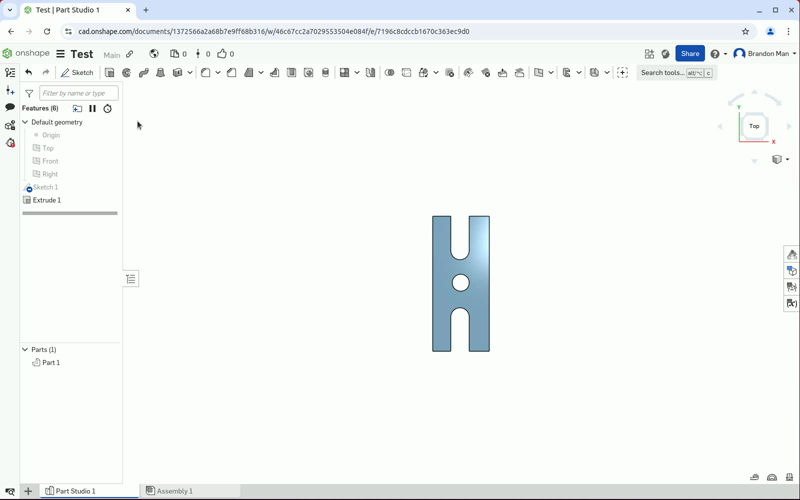
key(shift+h)
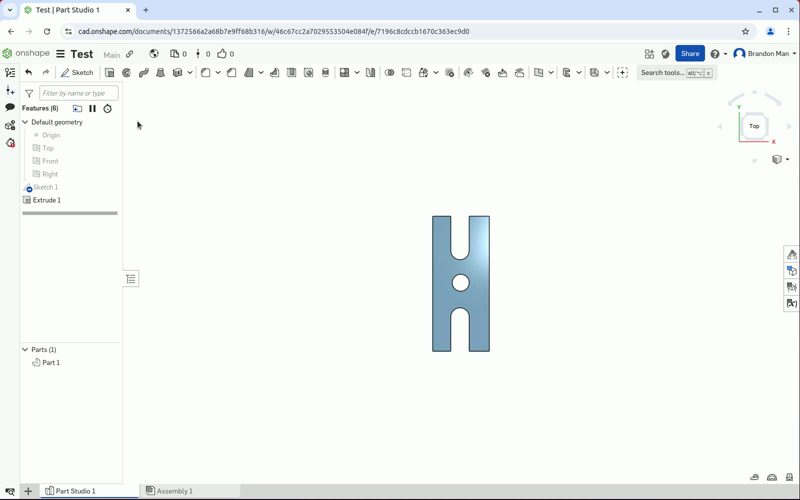
key(shift+h)
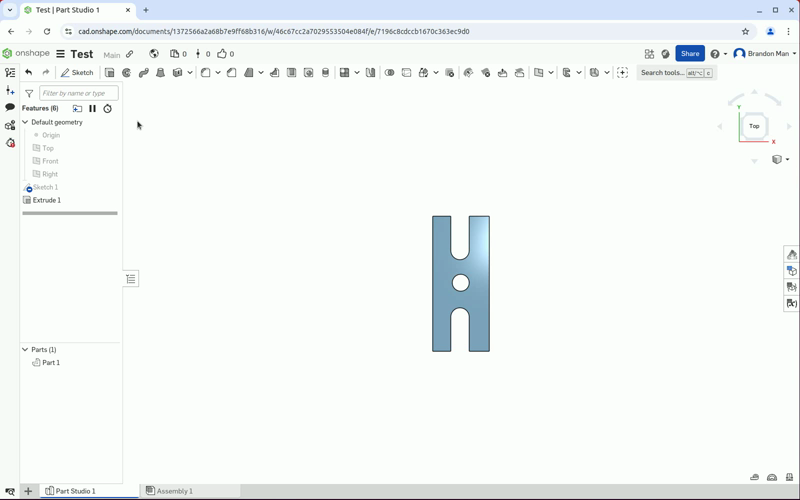
mouse_move(73, 189)
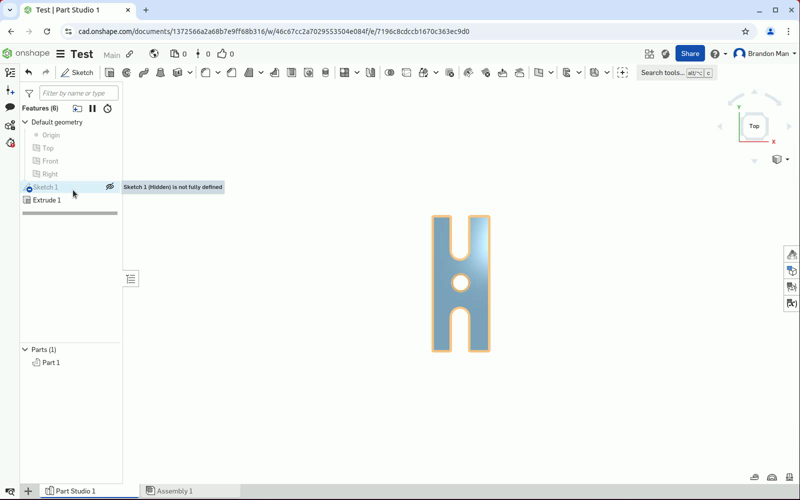
click(73, 189)
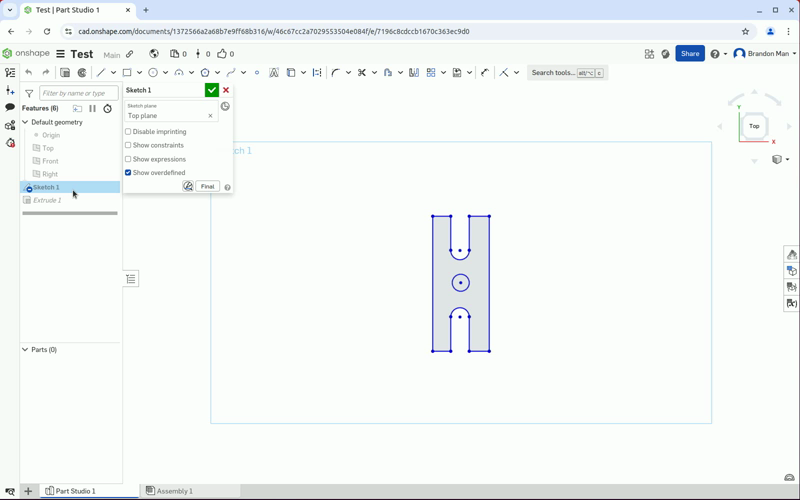
mouse_move(229, 92)
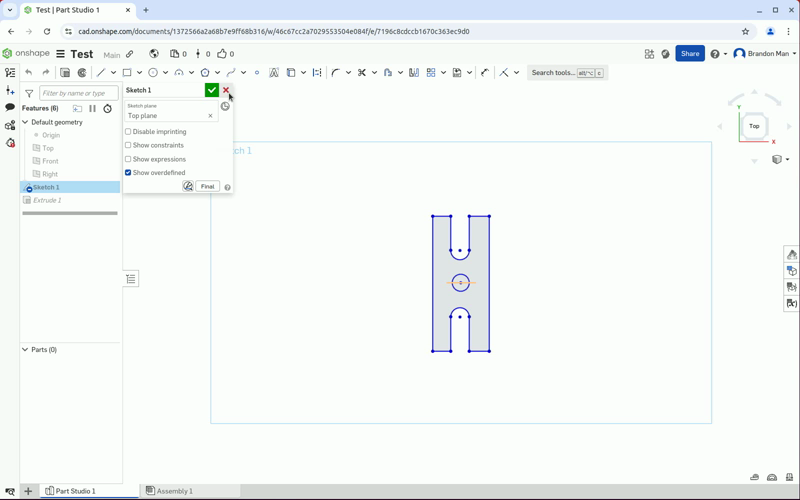
click(229, 92)
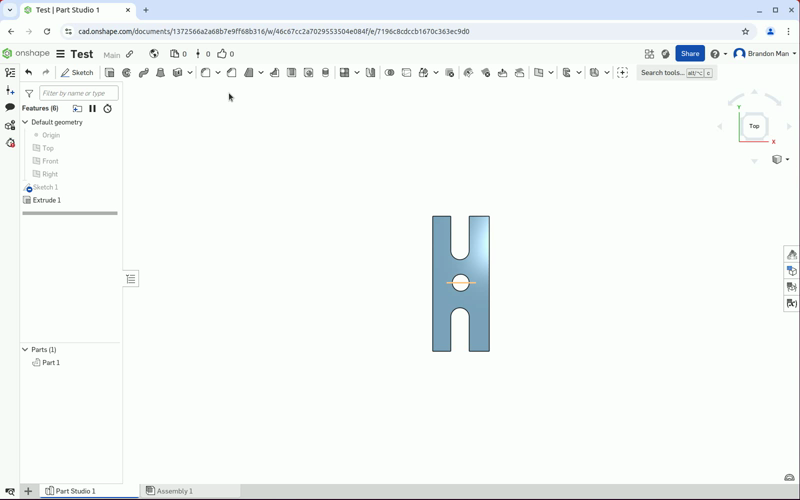
mouse_move(541, 75)
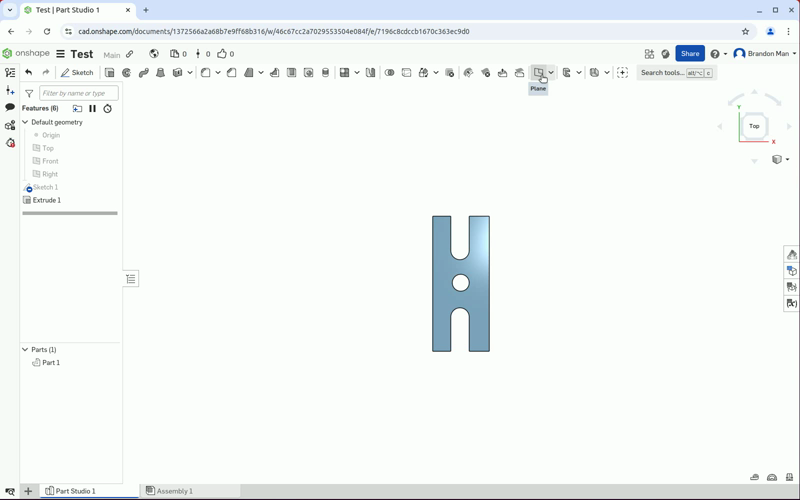
click(541, 75)
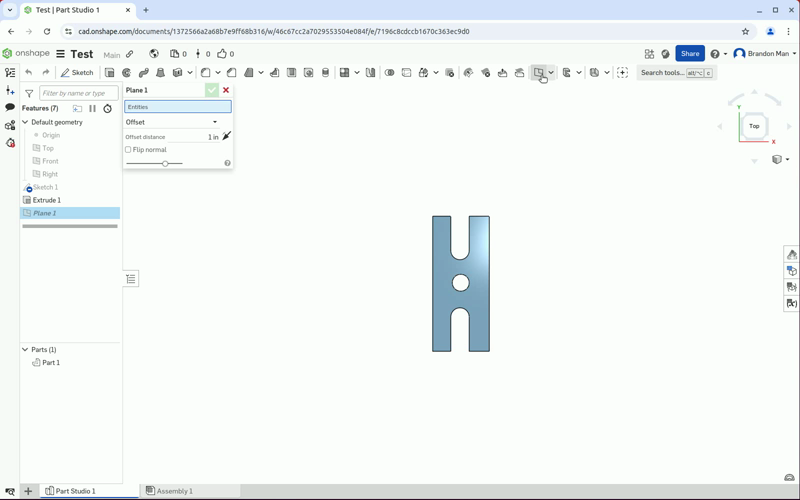
mouse_move(73, 150)
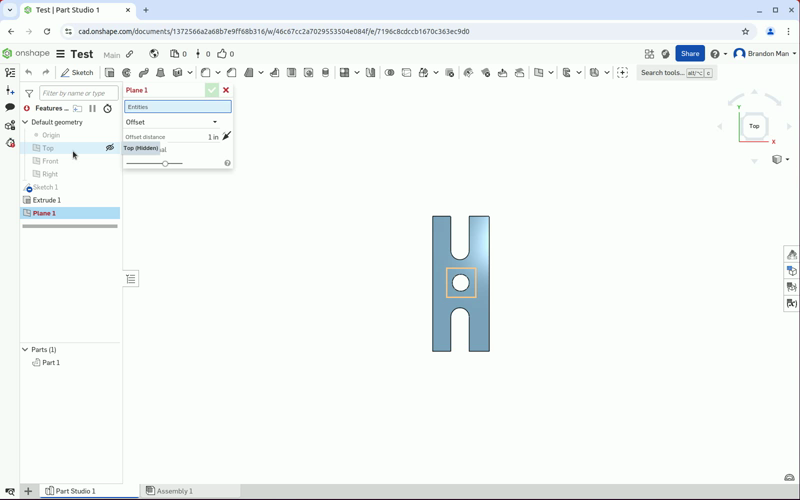
click(73, 150)
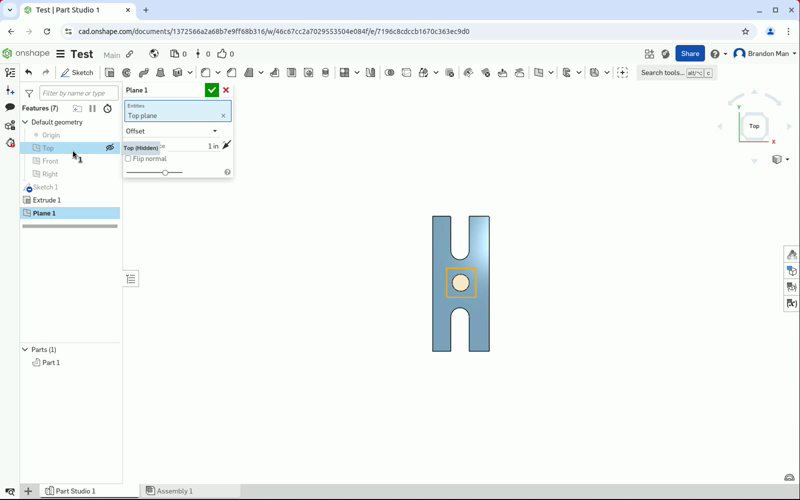
key(tab, 2)
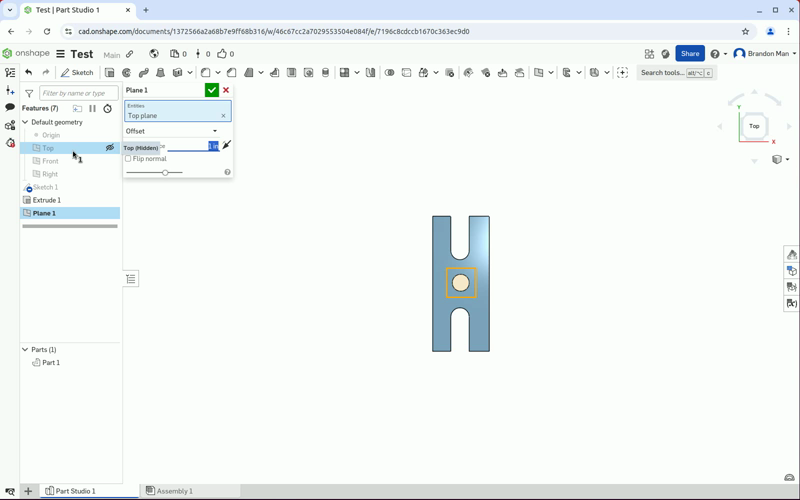
text(11.554)
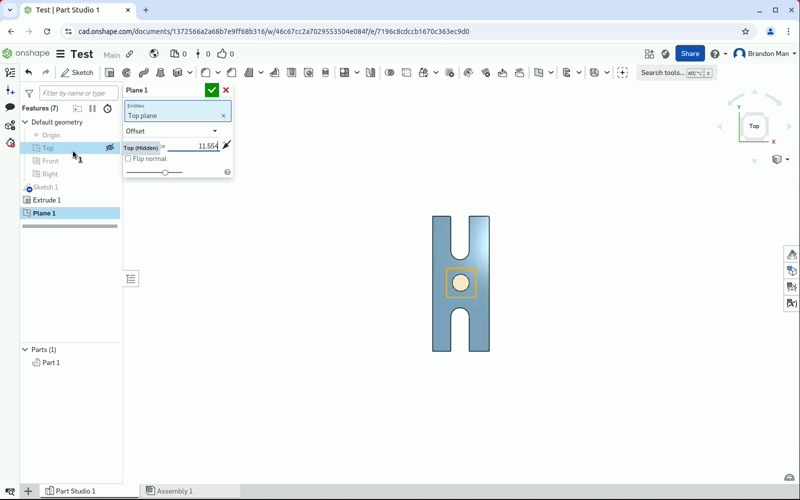
key(enter, 2)
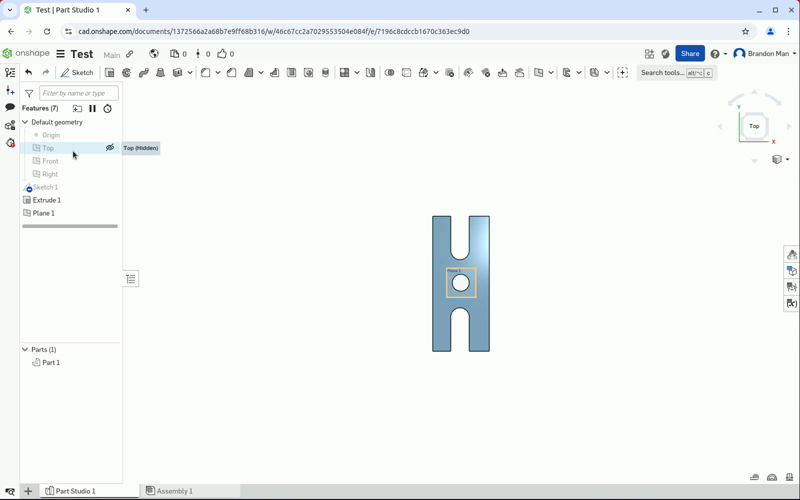
key(shift+s)
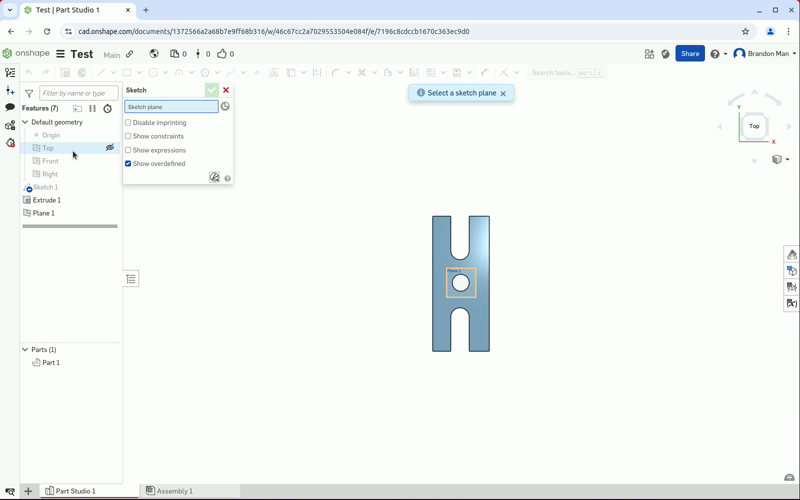
mouse_move(73, 215)
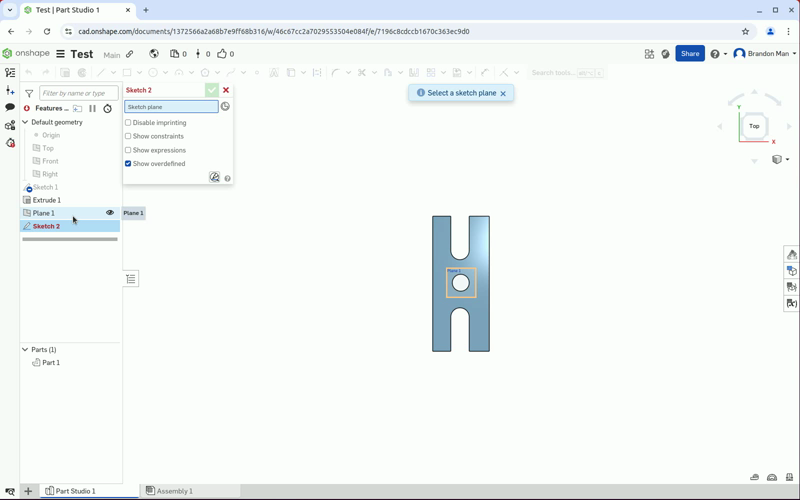
click(73, 215)
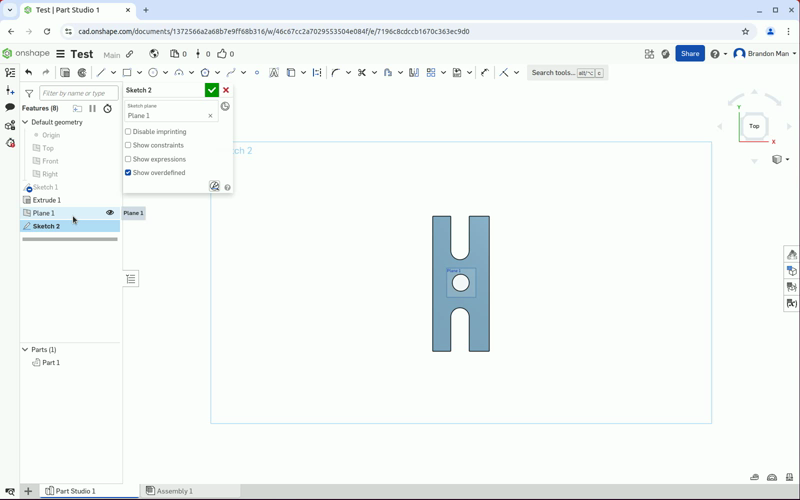
mouse_move(73, 352)
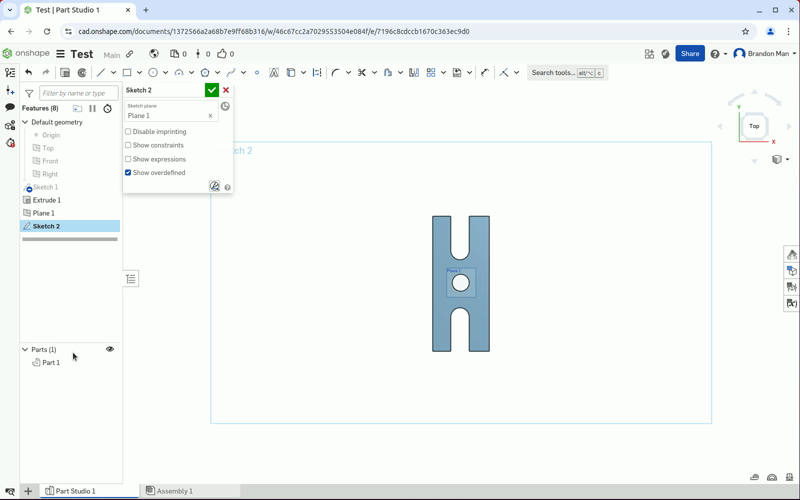
key(y)
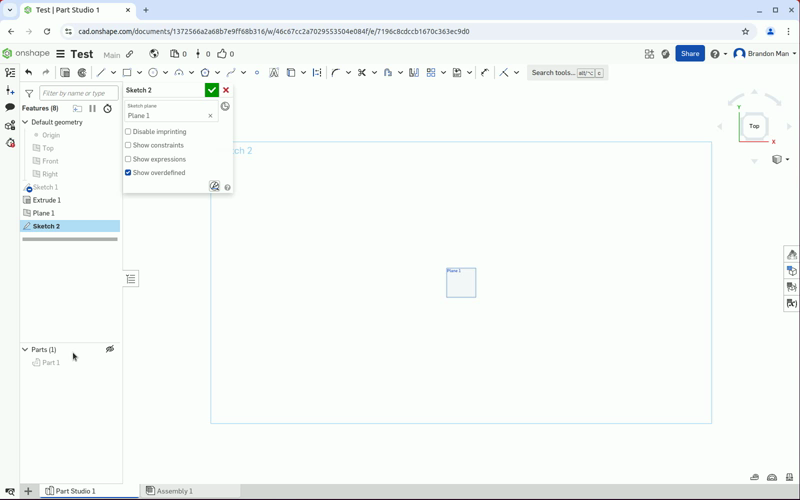
key(c)
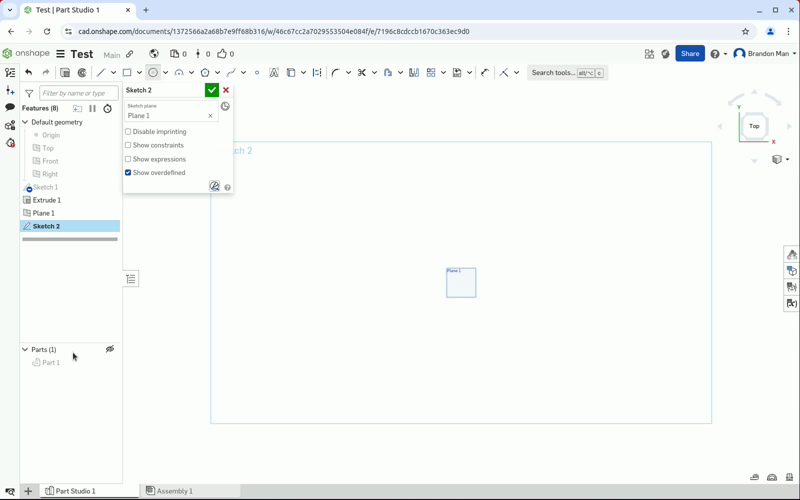
key_down(shift)
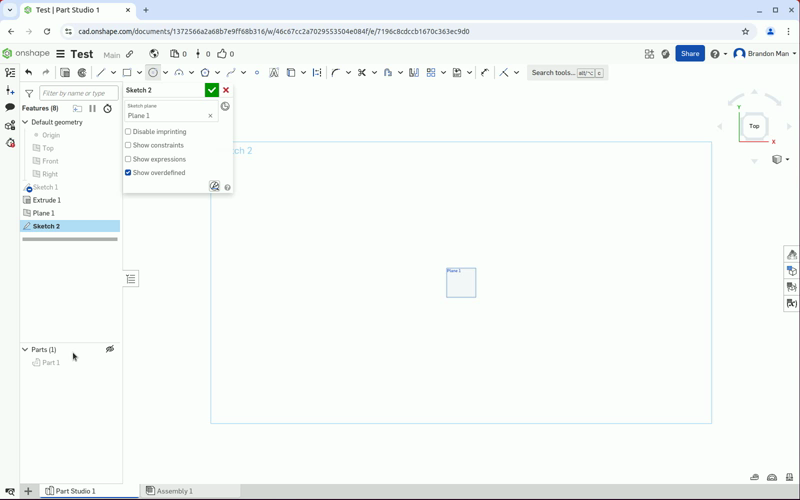
mouse_move(461, 282)
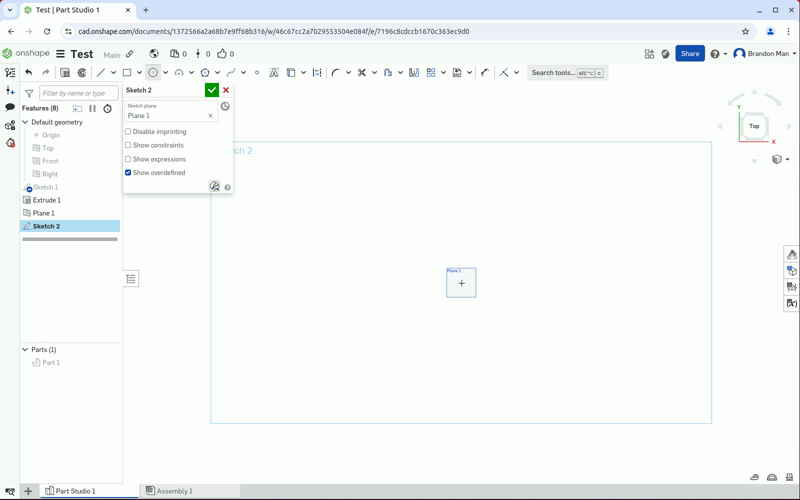
click(461, 282)
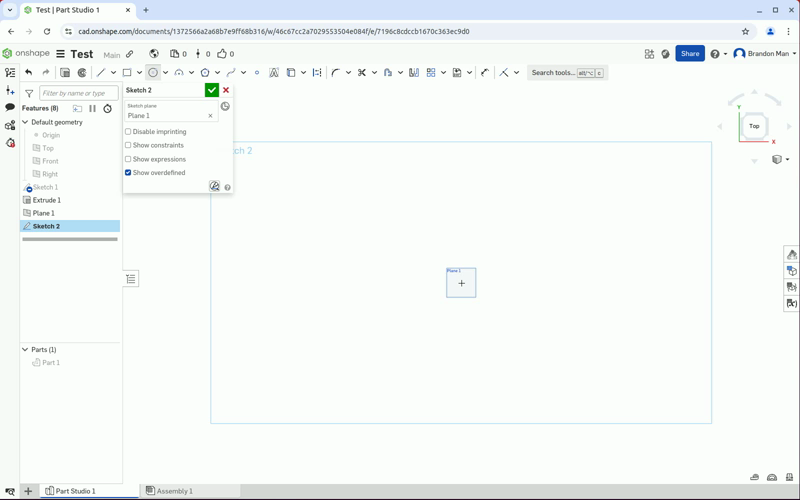
key_up(shift)
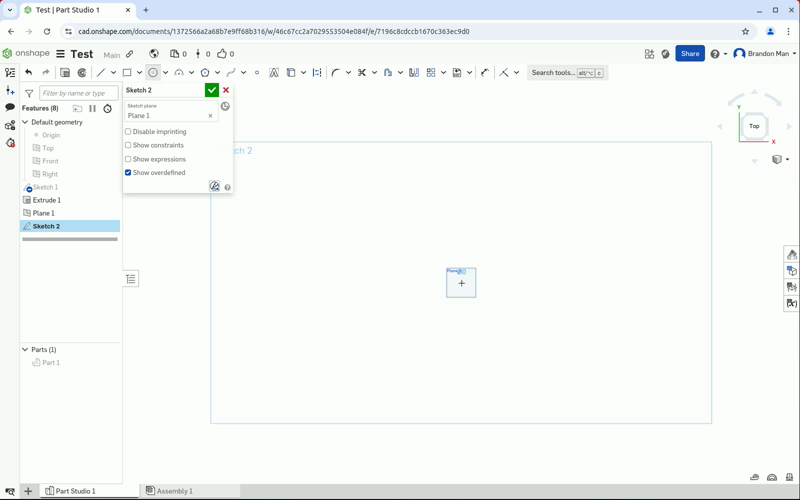
mouse_move(479, 282)
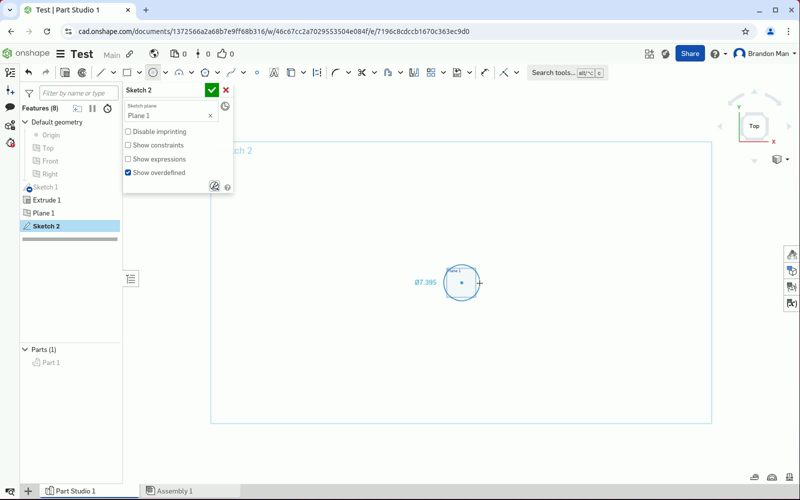
click(479, 282)
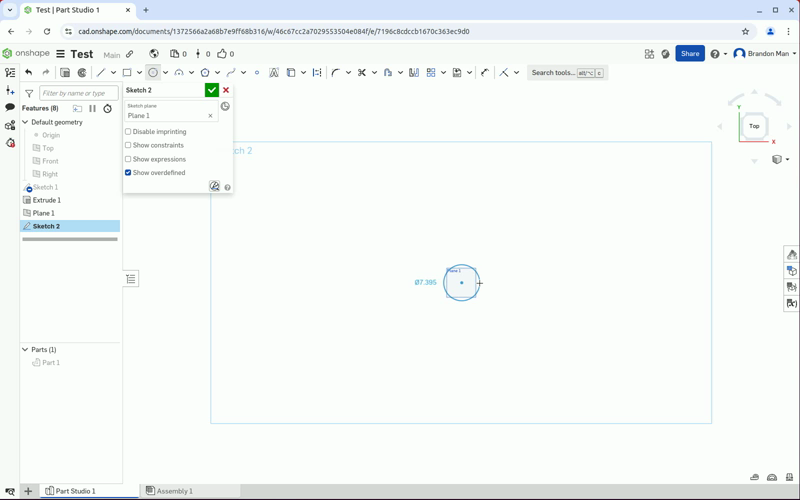
key(esc)
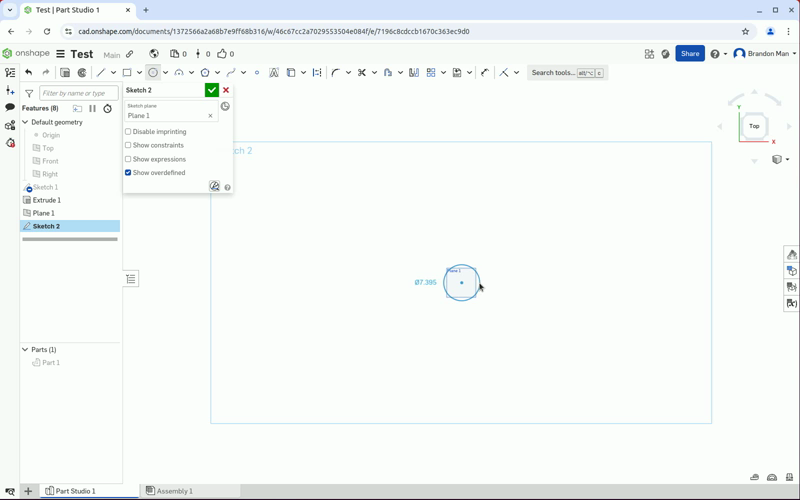
key(c)
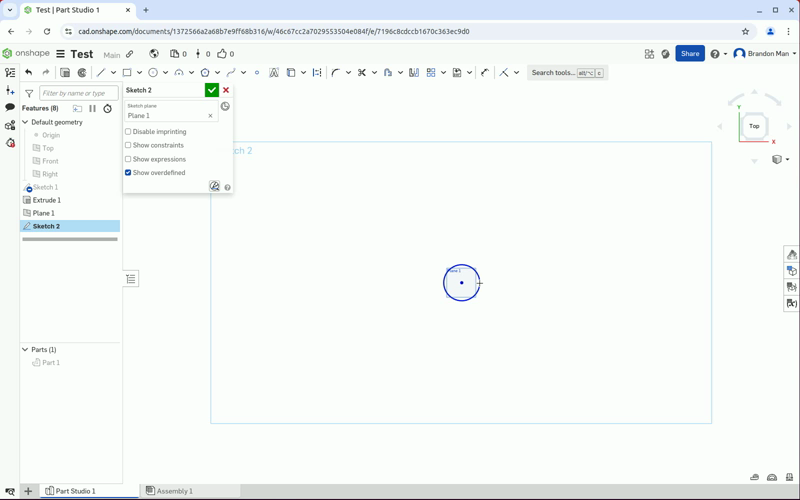
key_down(shift)
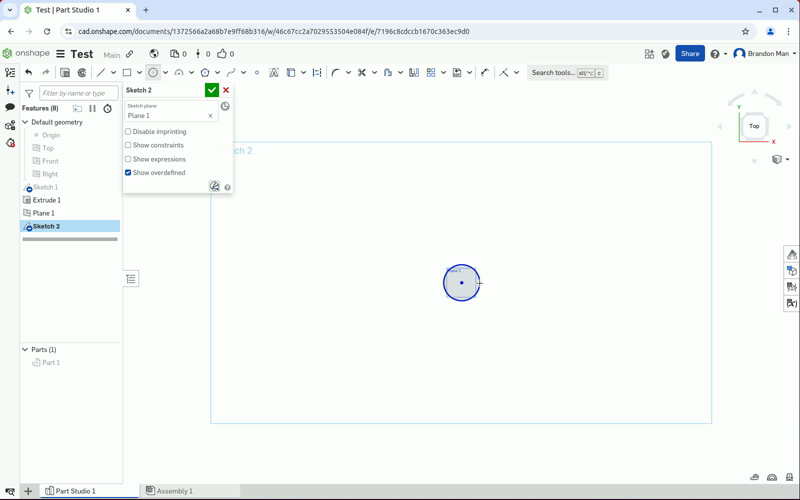
mouse_move(461, 282)
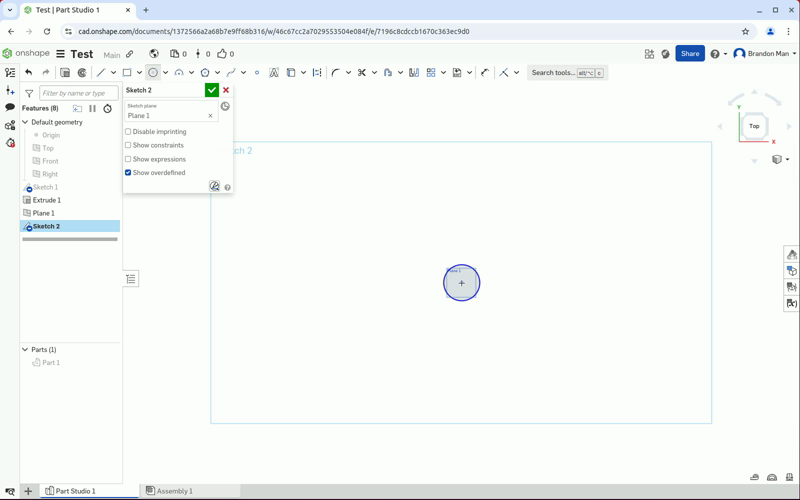
click(461, 282)
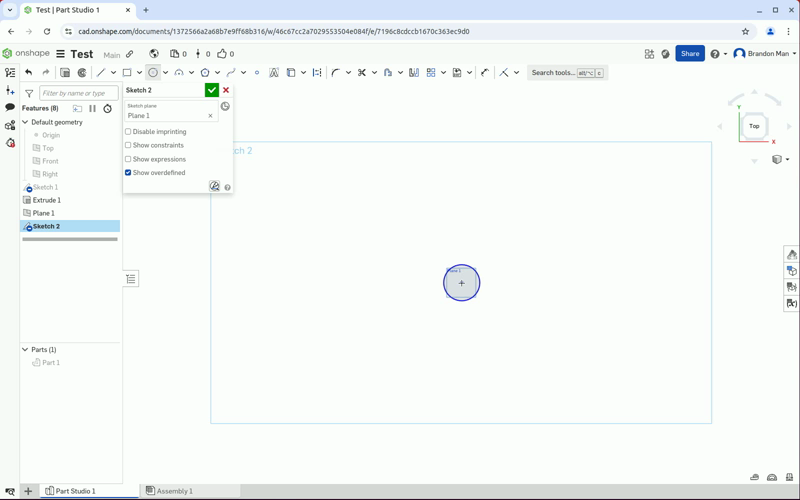
key_up(shift)
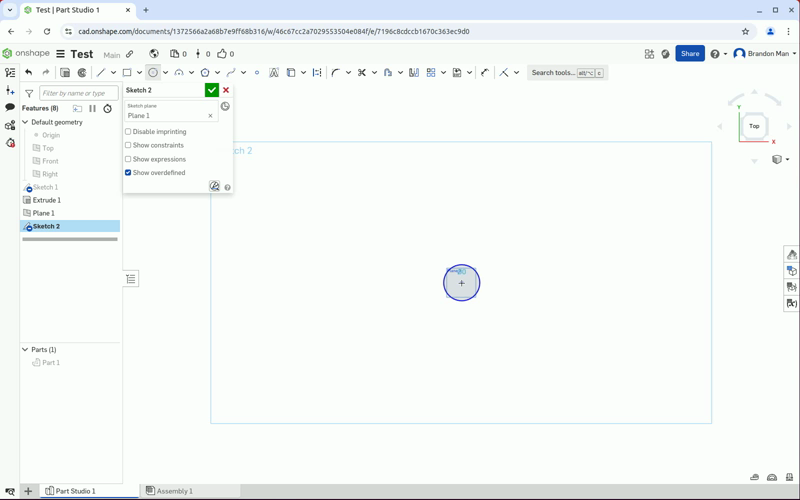
mouse_move(473, 282)
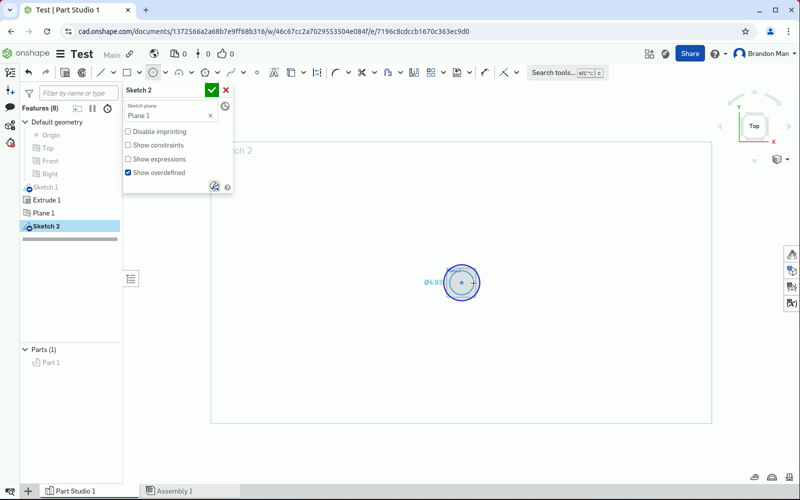
click(473, 282)
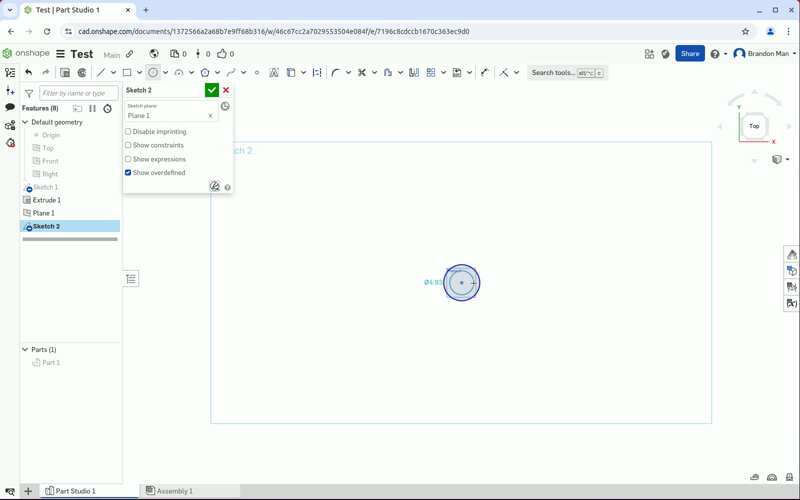
key(esc)
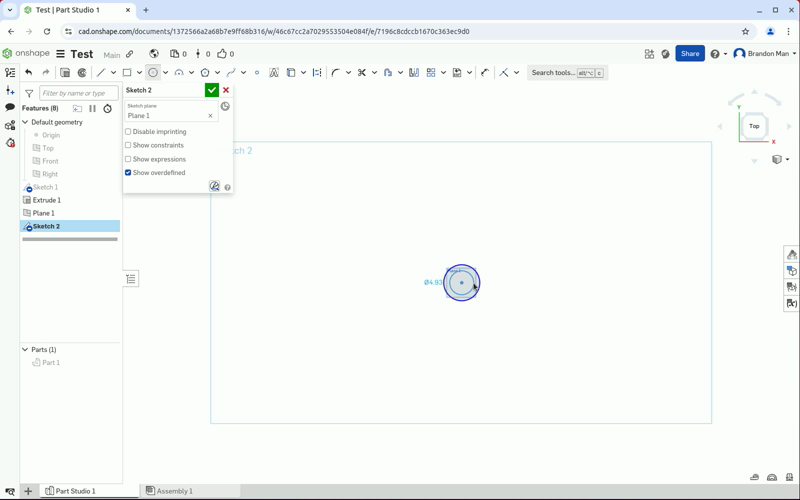
mouse_move(468, 298)
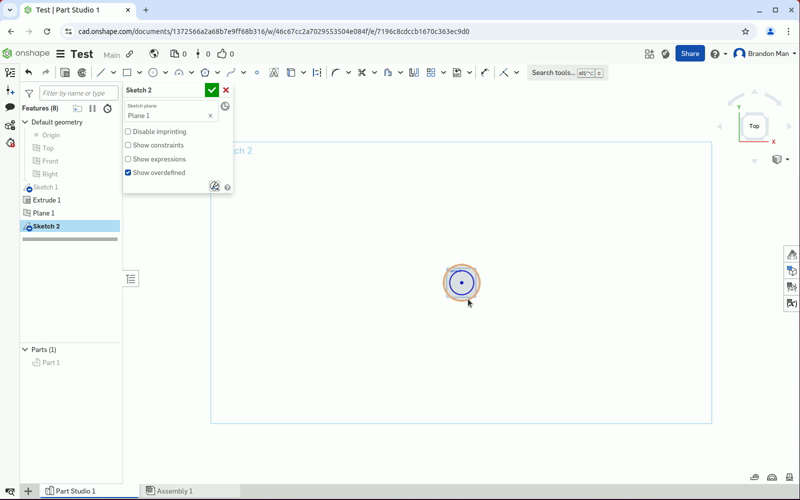
scroll(6)
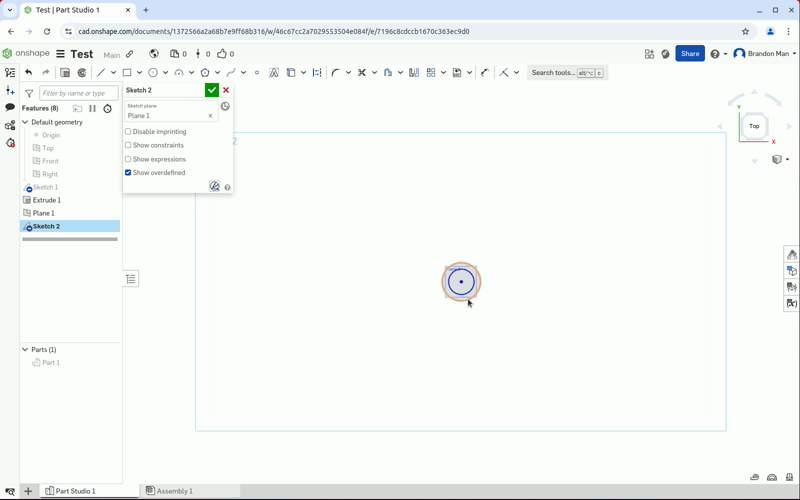
scroll(6)
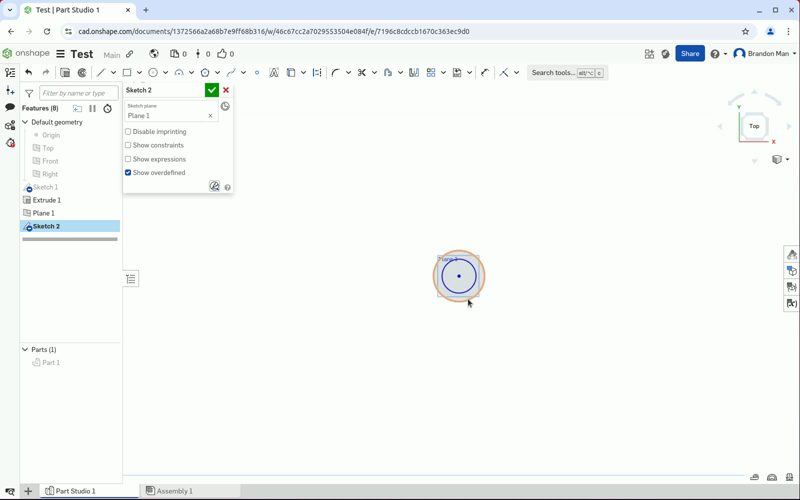
scroll(6)
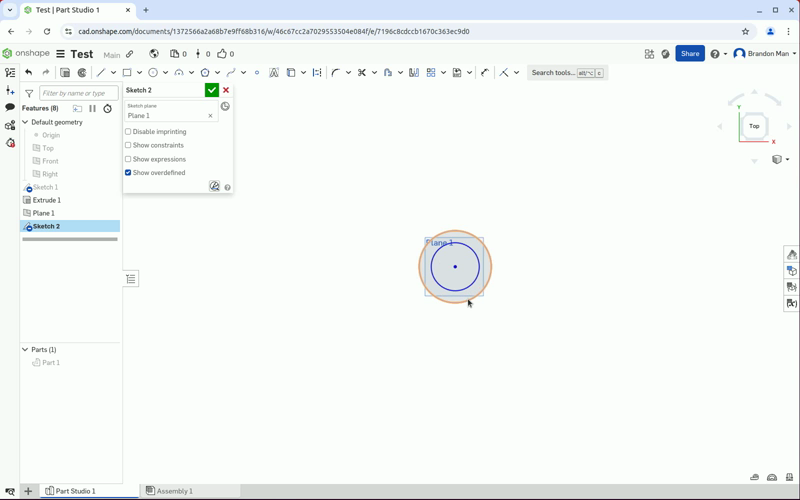
scroll(6)
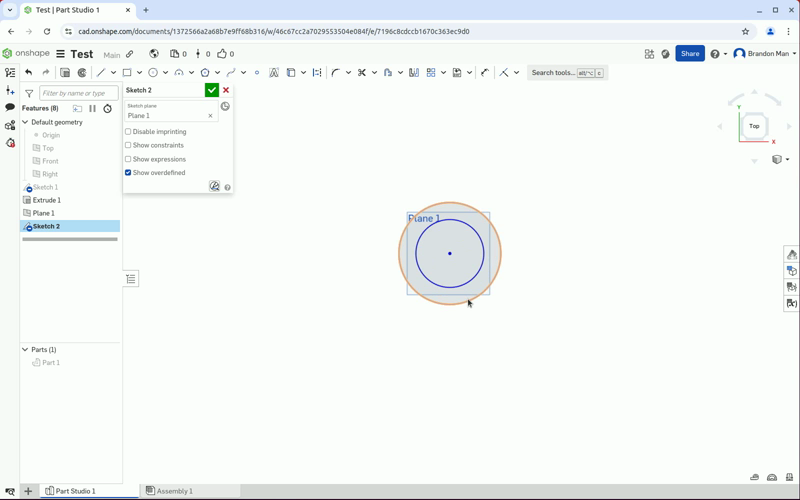
scroll(6)
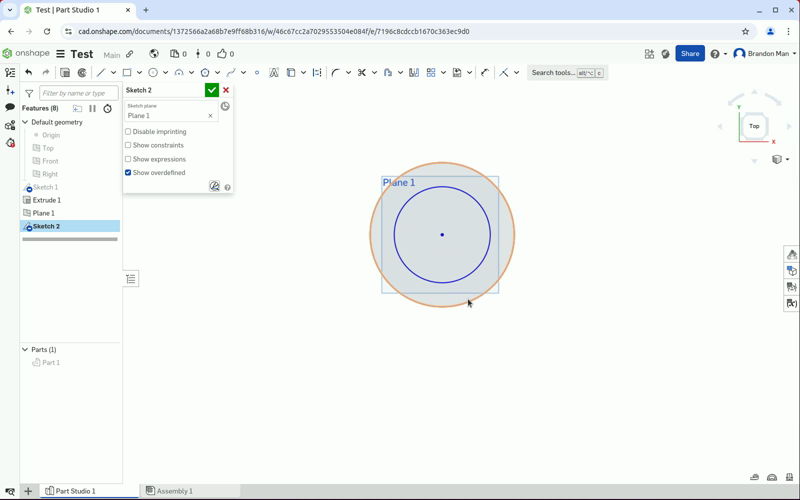
scroll(6)
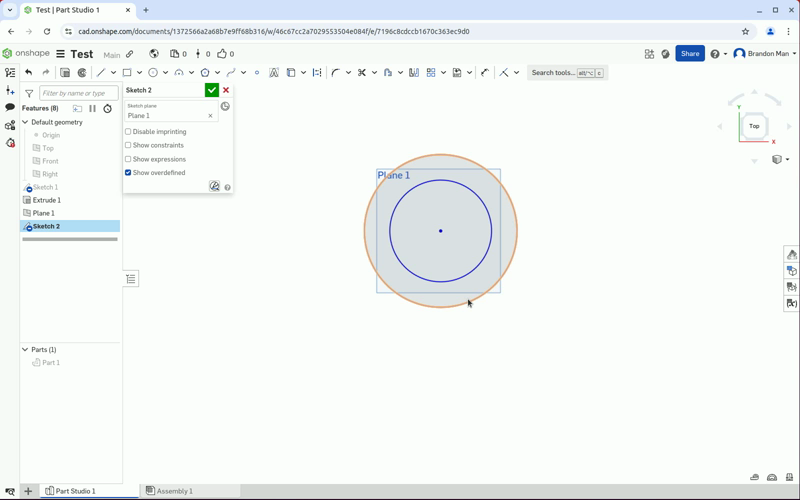
scroll(6)
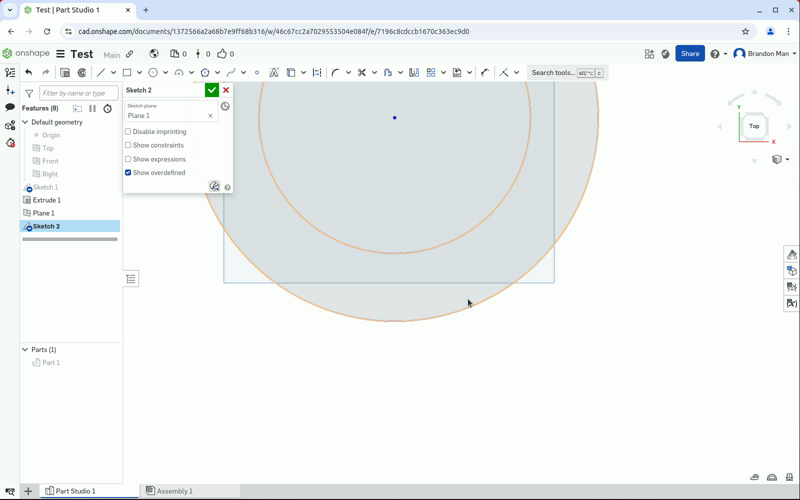
click(468, 298)
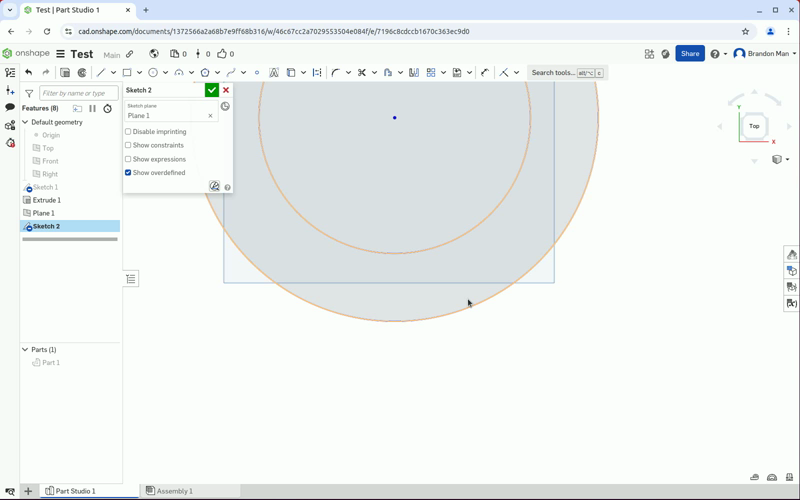
scroll(-6)
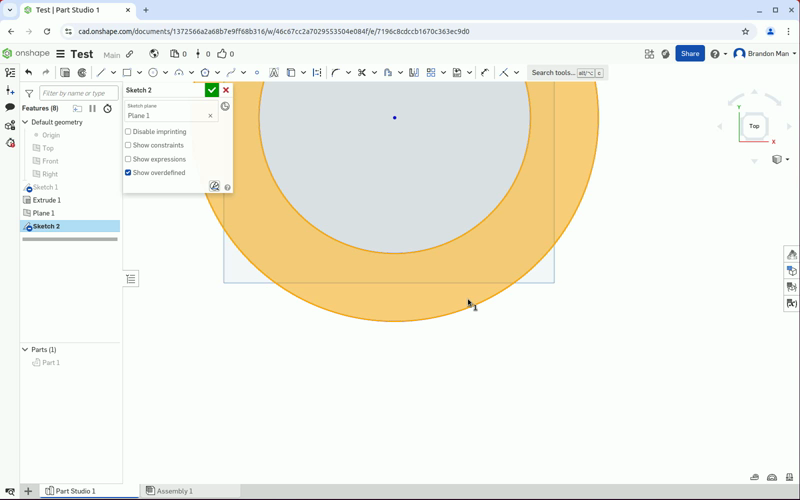
scroll(-6)
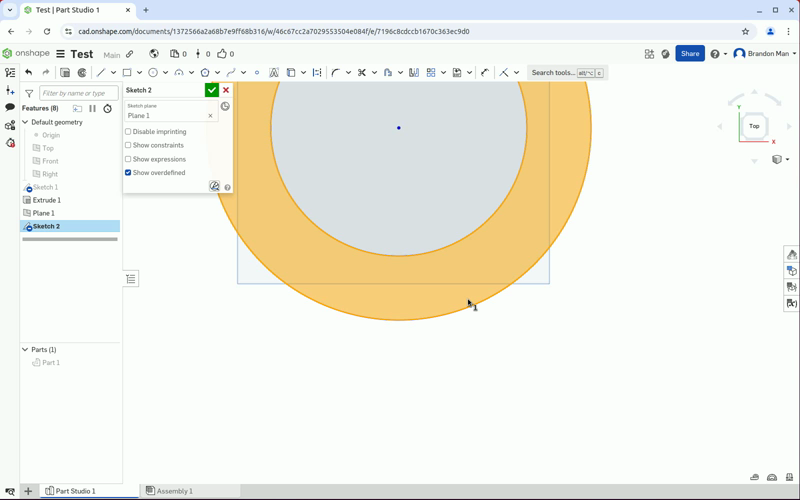
scroll(-6)
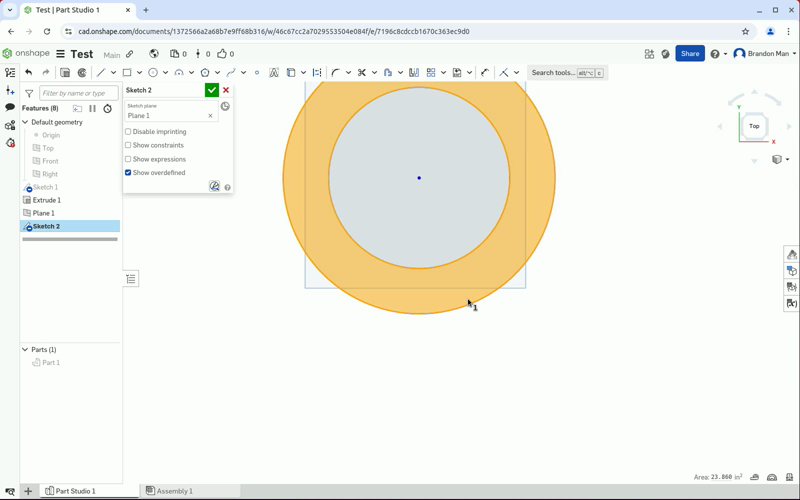
scroll(-6)
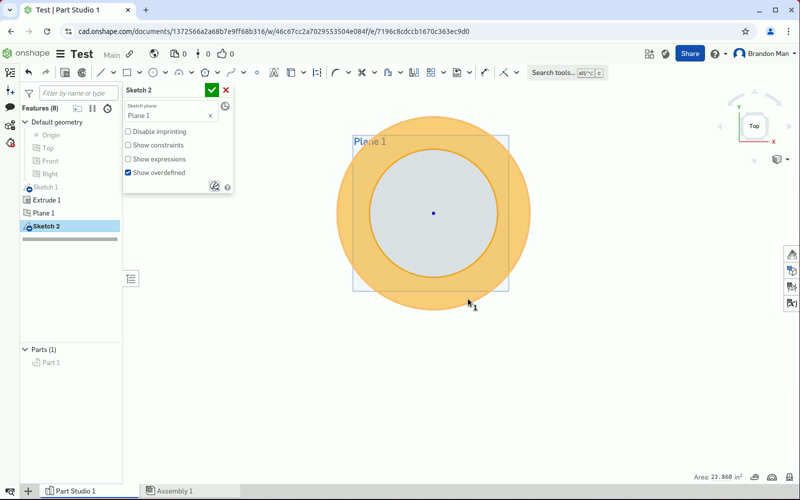
scroll(-6)
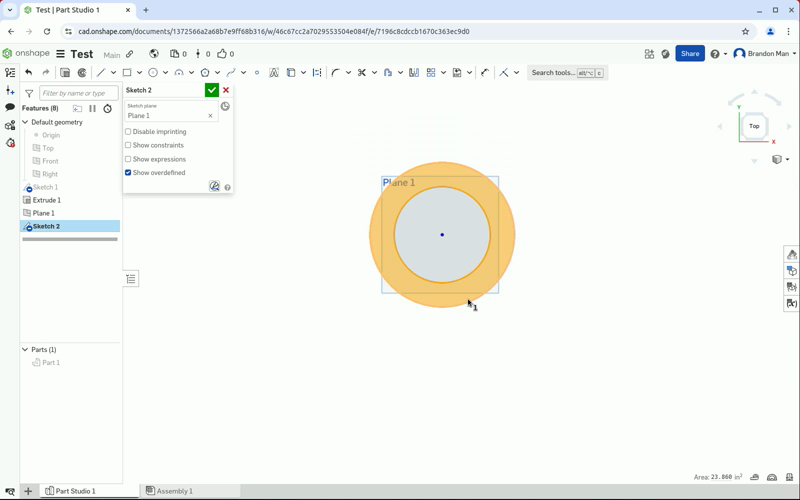
scroll(-6)
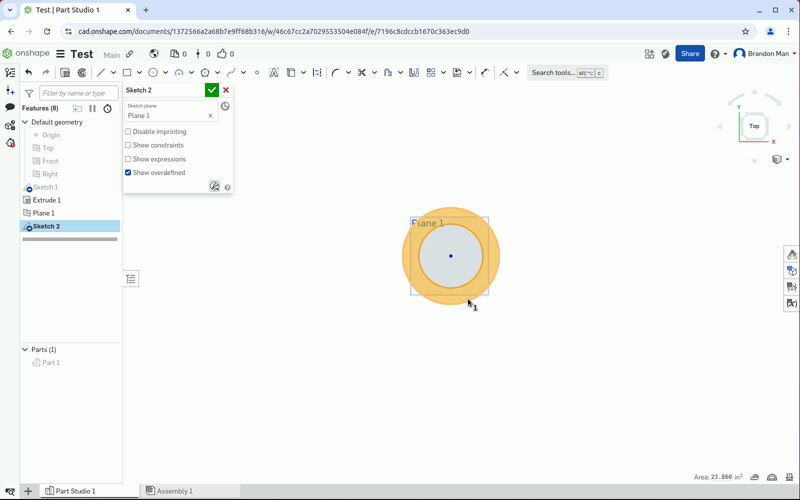
scroll(-6)
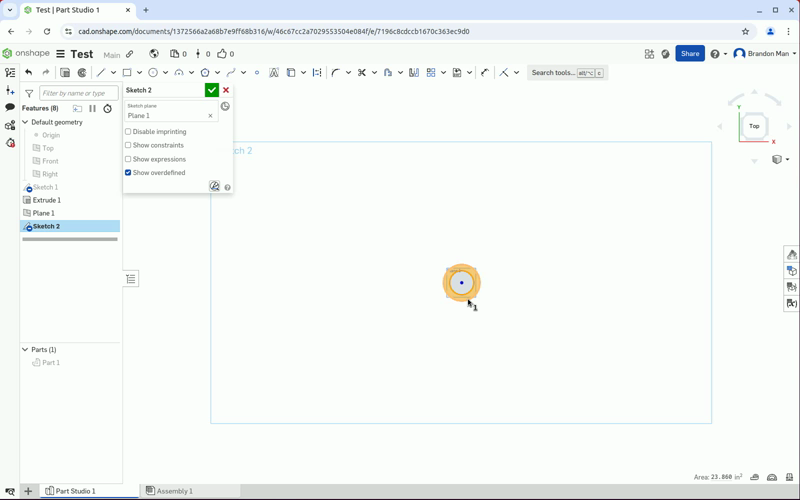
mouse_move(73, 352)
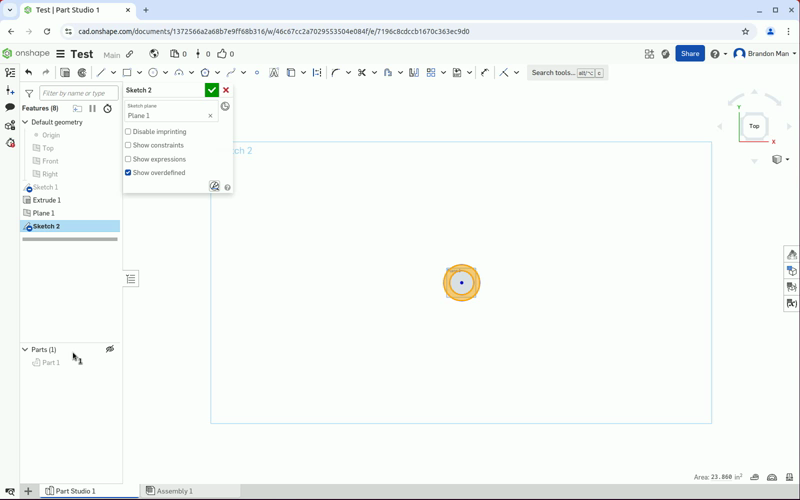
key(shift+y)
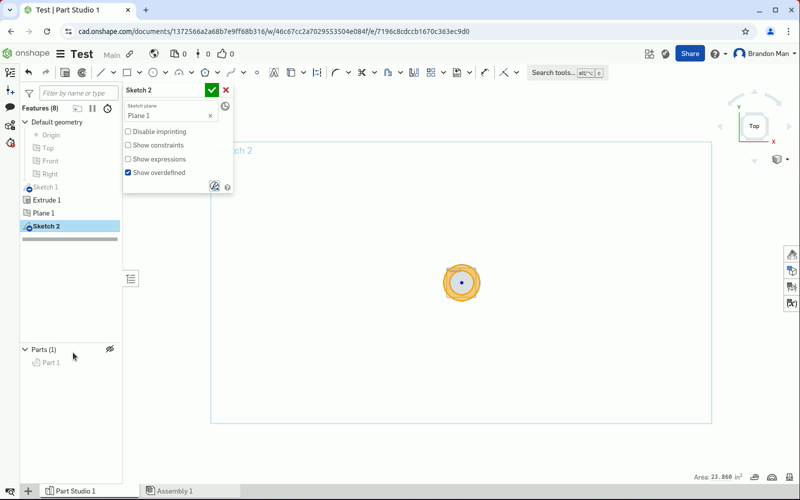
key(shift+e)
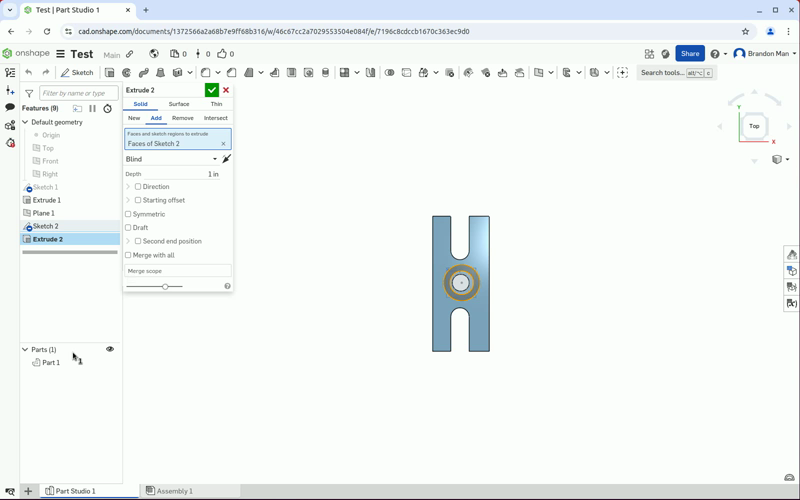
mouse_move(143, 106)
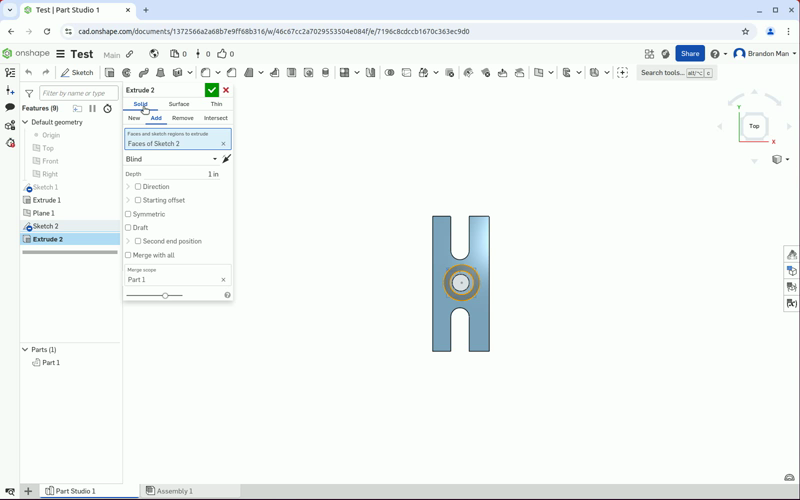
click(143, 106)
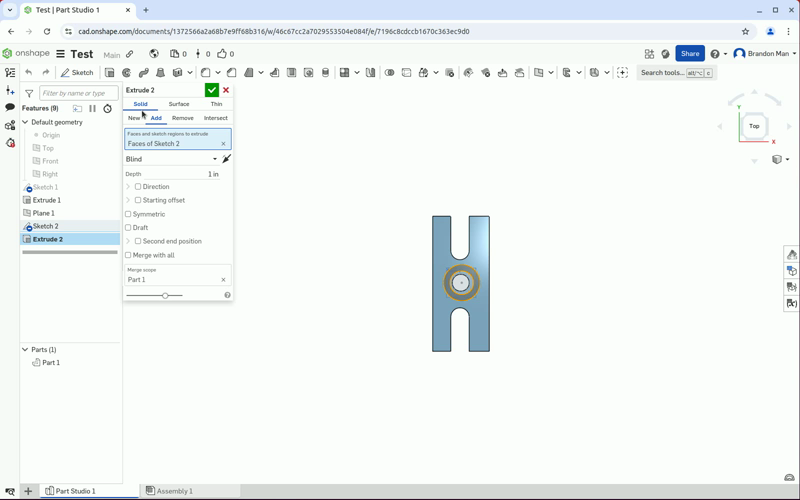
mouse_move(137, 120)
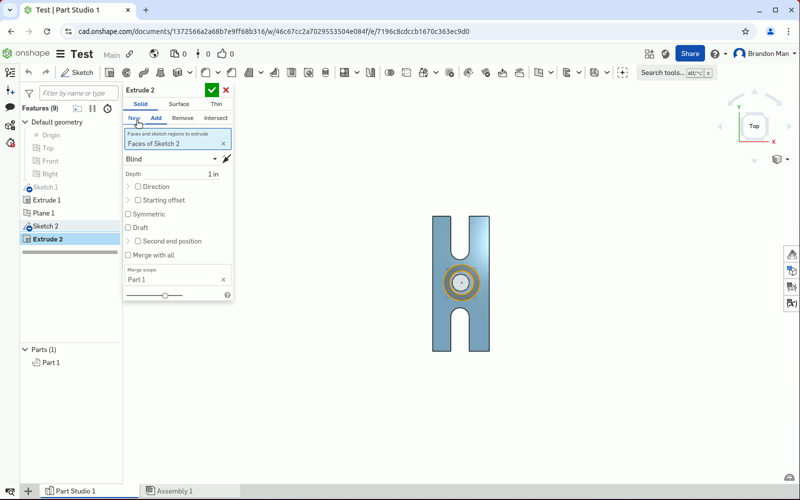
click(137, 120)
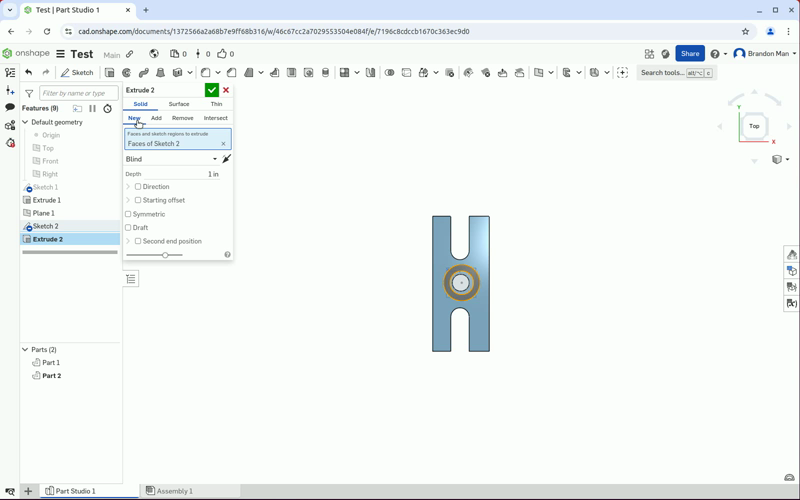
key(tab, 4)
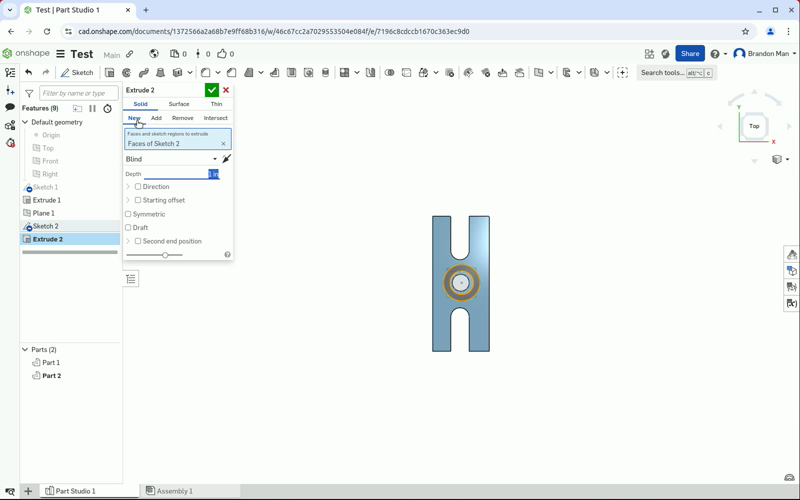
text(11.554)
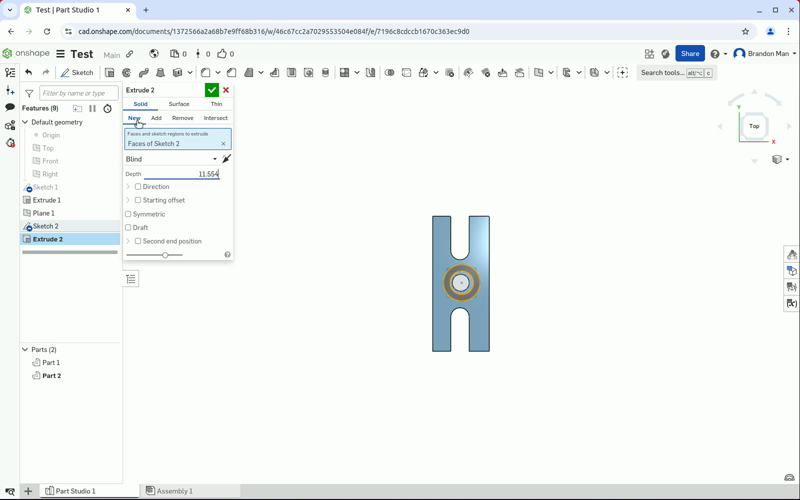
key(enter)
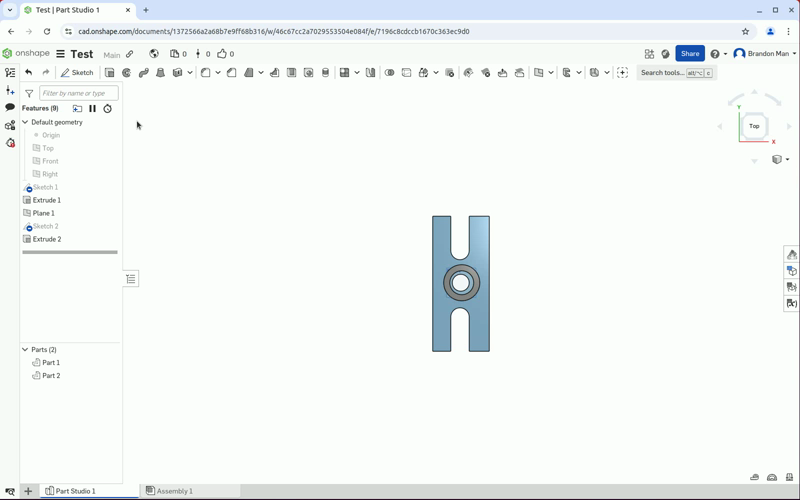
key(shift+h)
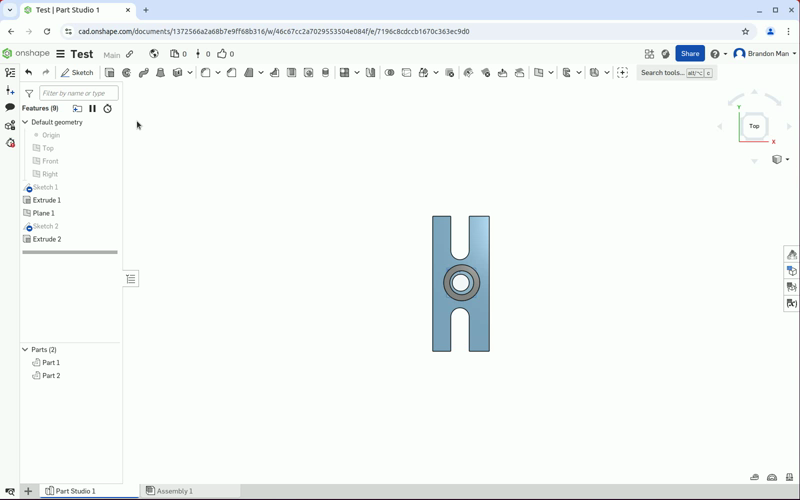
key(shift+h)
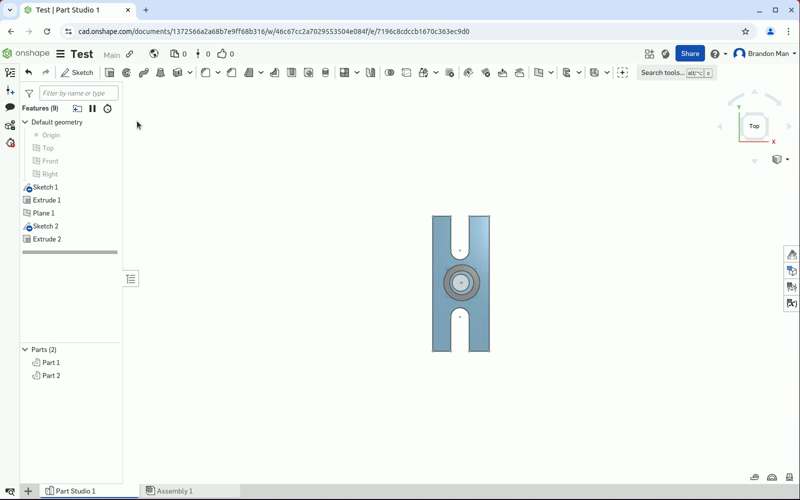
key(shift+7)
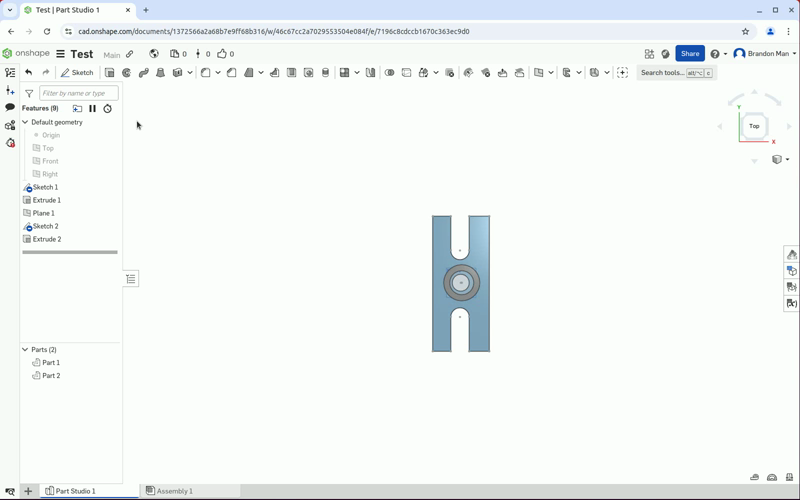
key(up, 3)
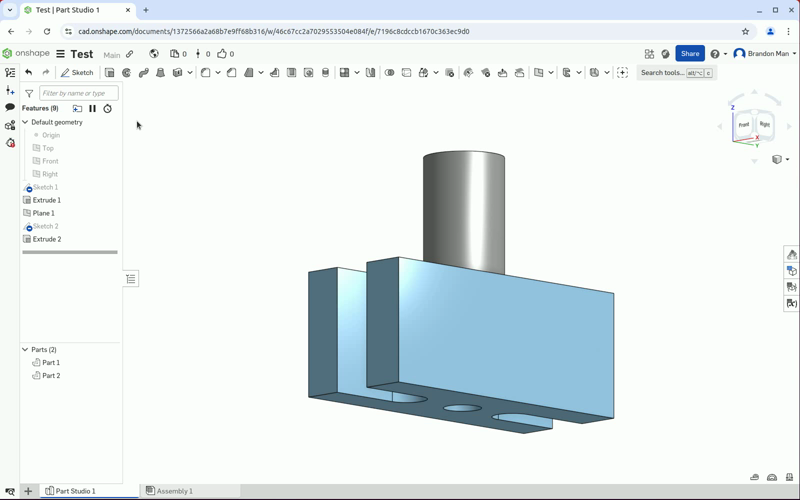
key(left, 3)
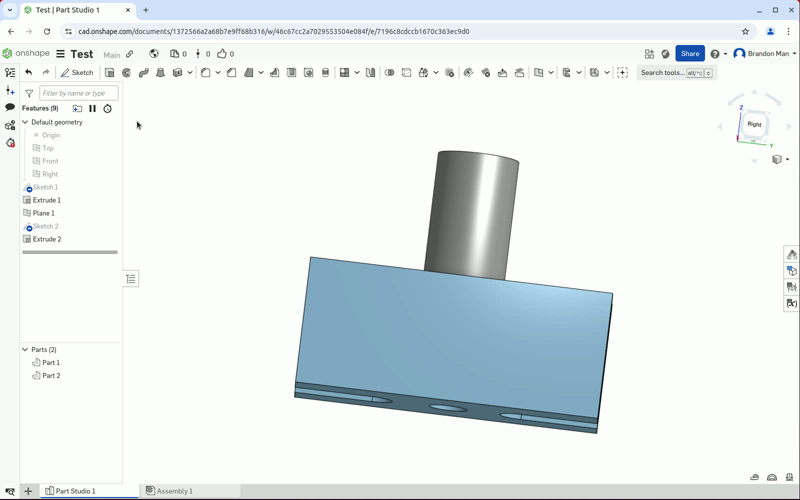
key(right, 3)
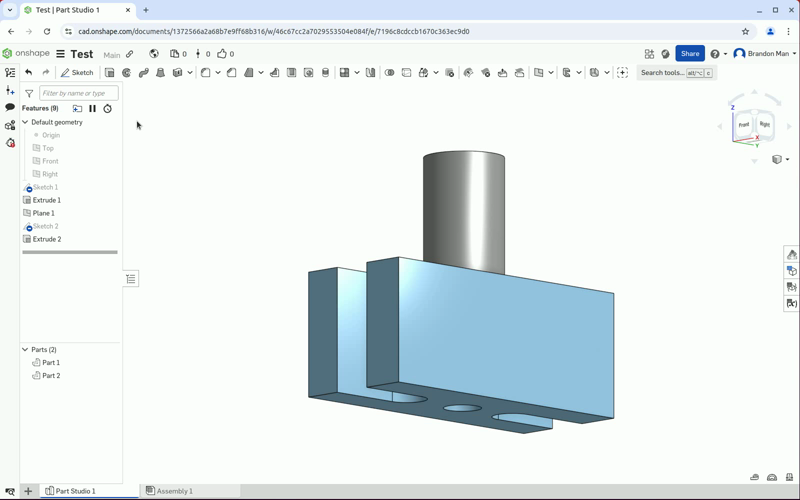
key(down, 3)
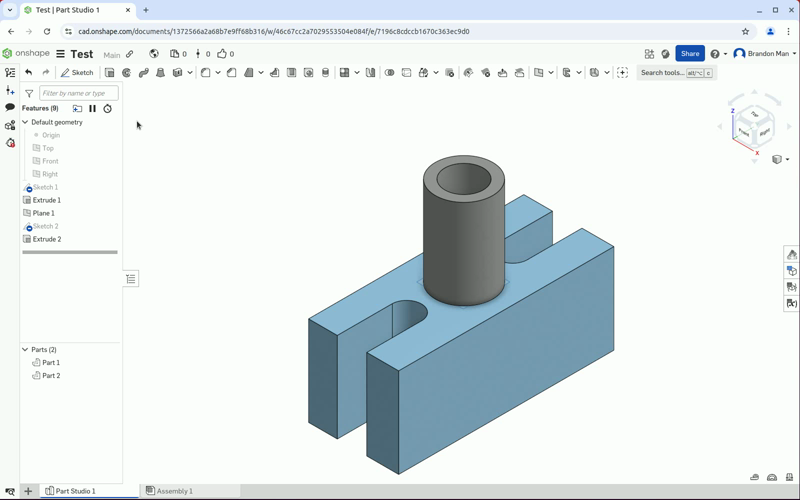
mouse_move(73, 189)
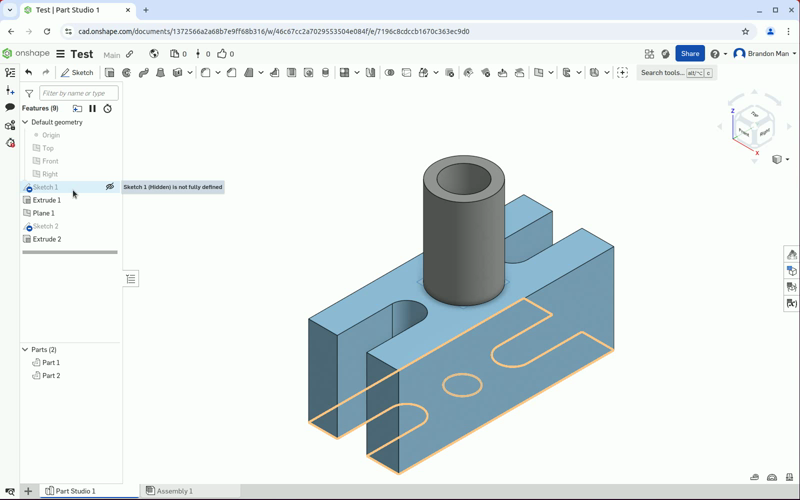
click(73, 189)